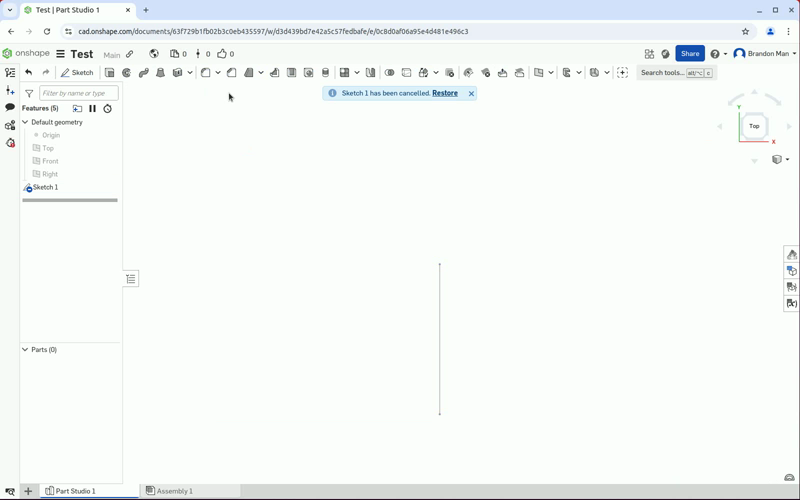
key(shift+h)
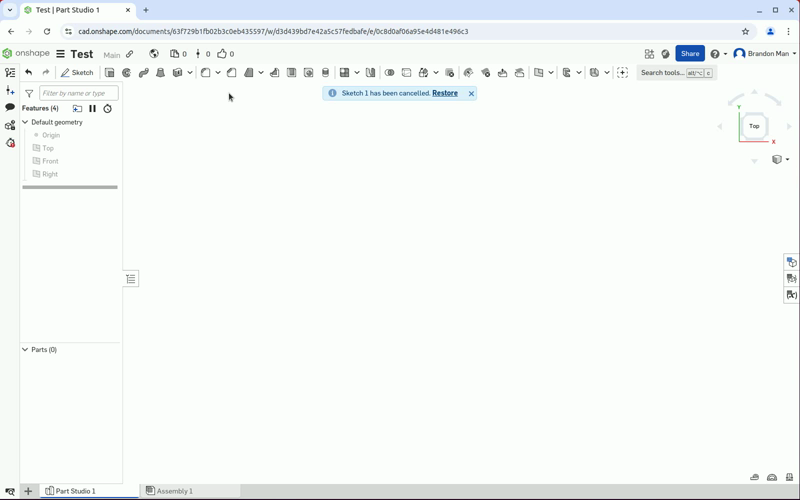
mouse_move(73, 352)
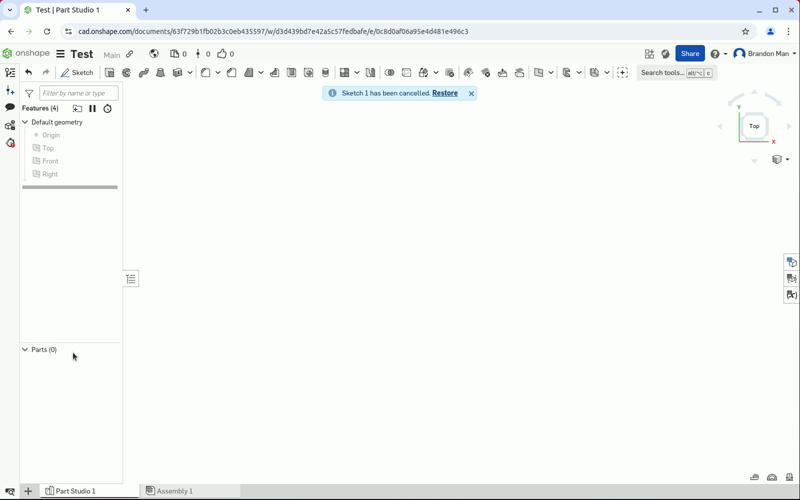
key(y)
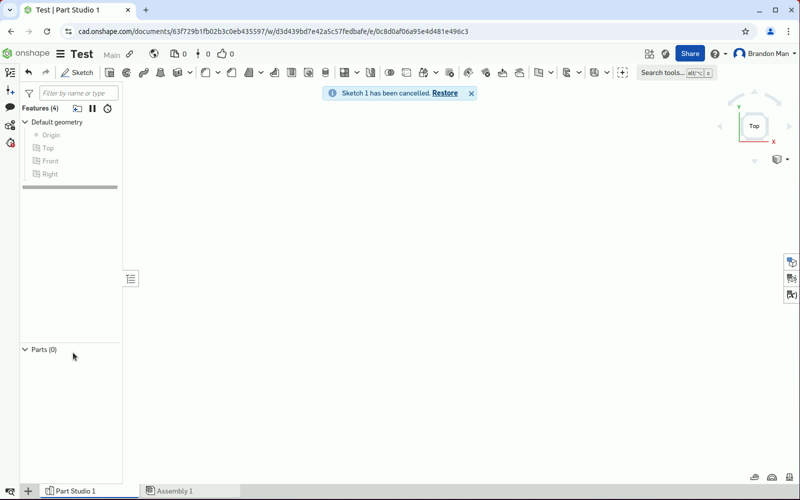
key(shift+p)
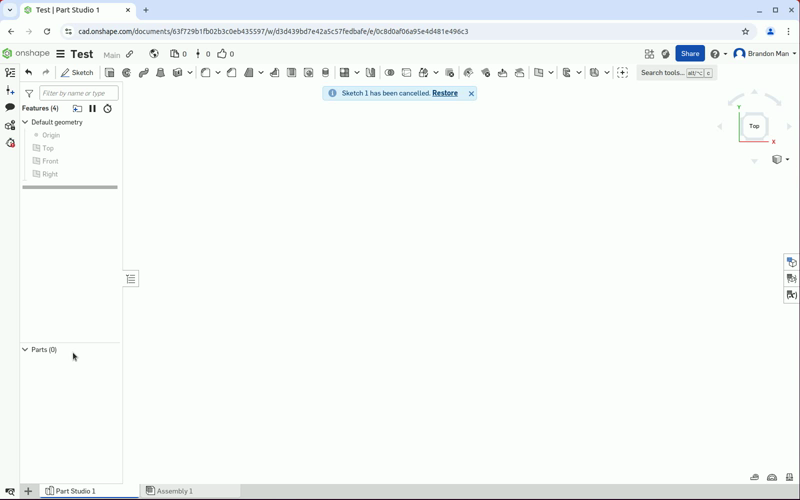
key(space)
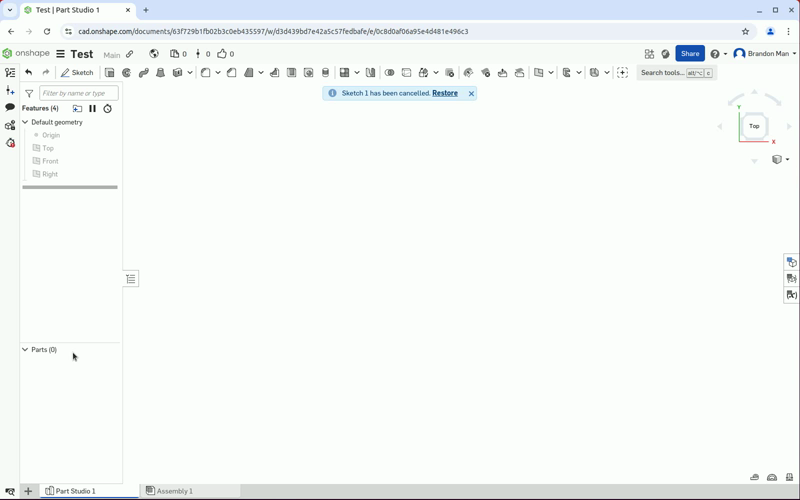
key_down(shift)
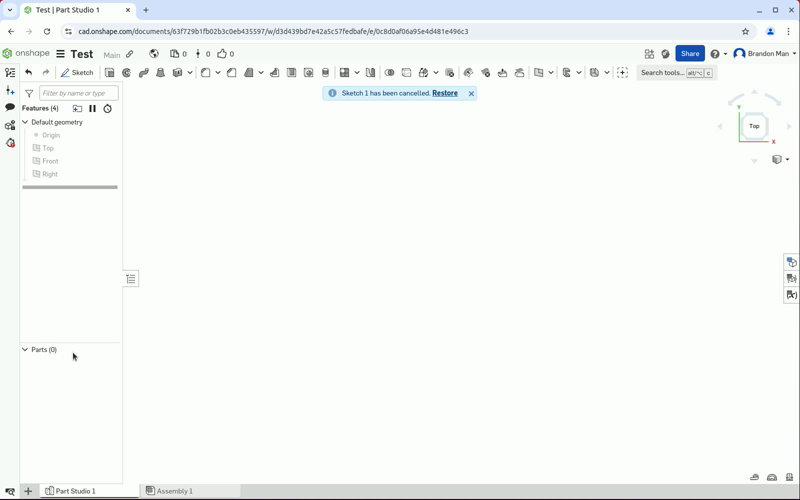
key(up)
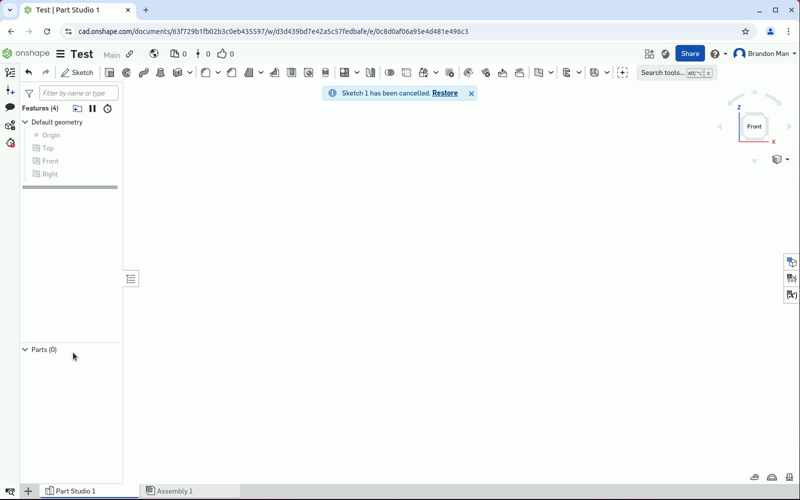
key_up(shift)
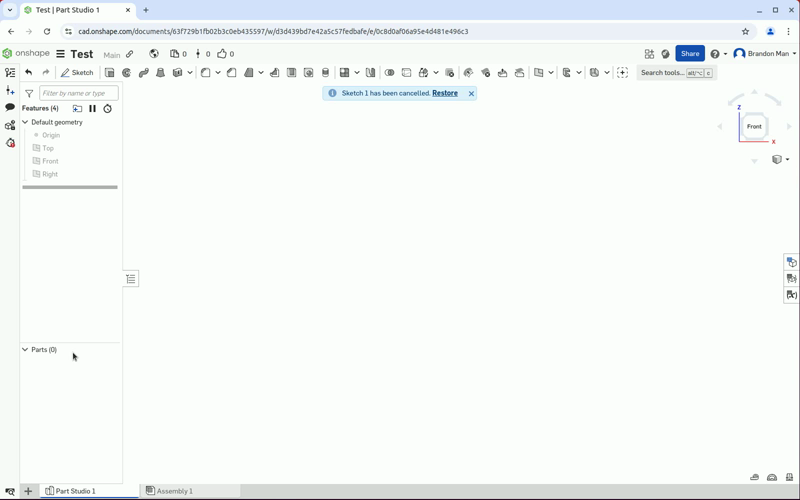
mouse_move(73, 352)
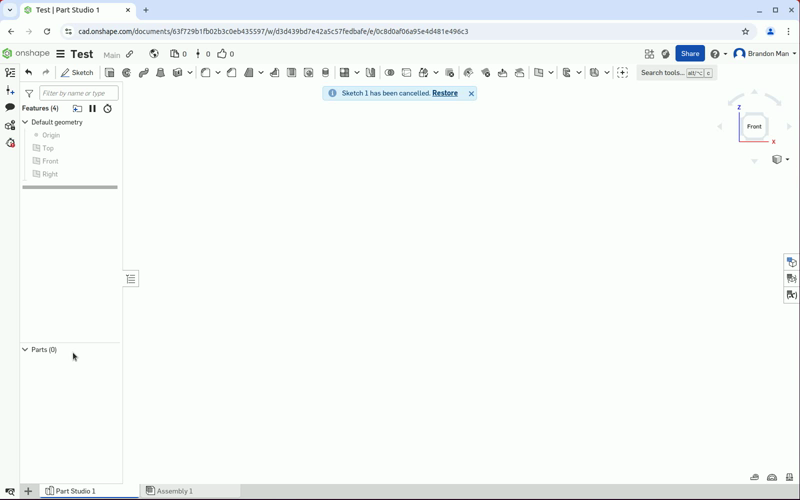
key(shift+y)
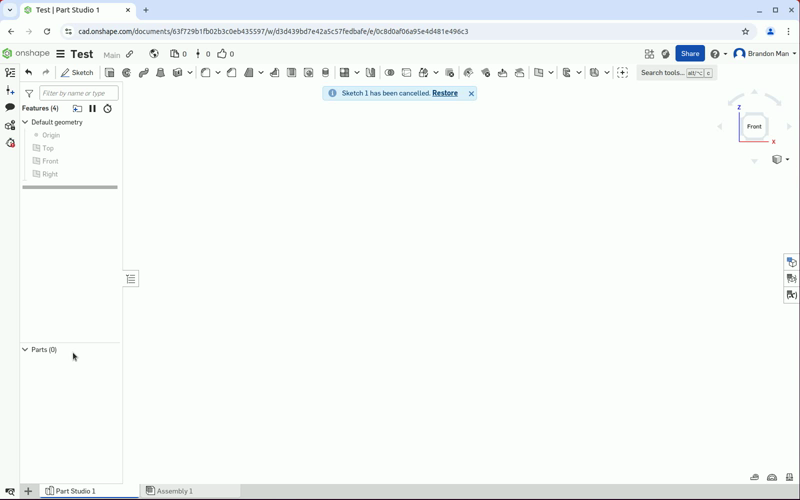
key(shift+s)
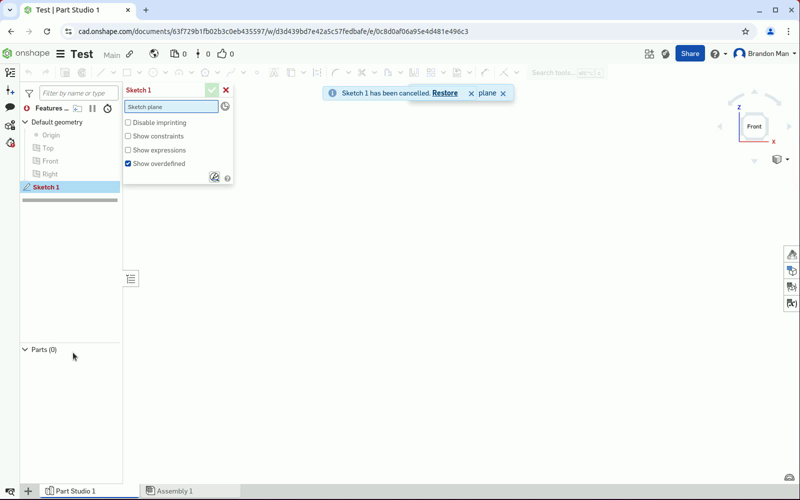
mouse_move(73, 163)
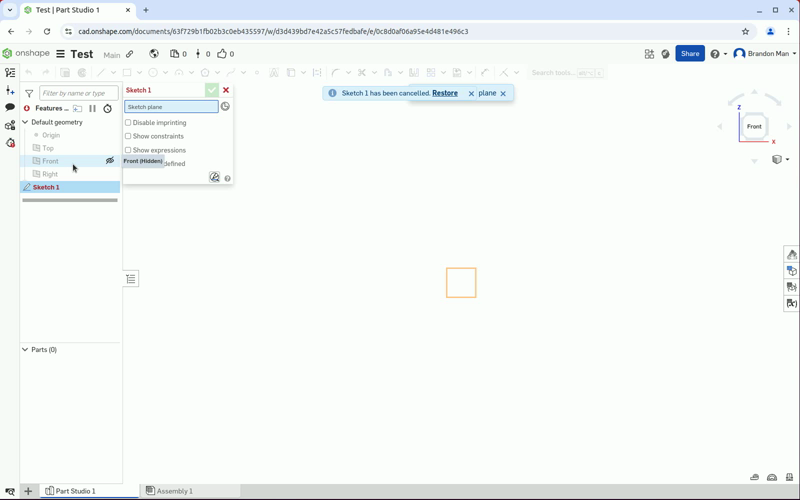
click(73, 163)
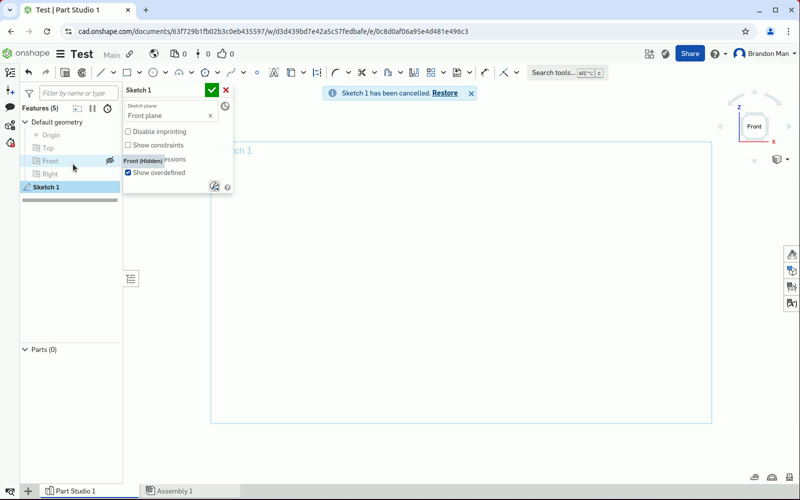
mouse_move(73, 352)
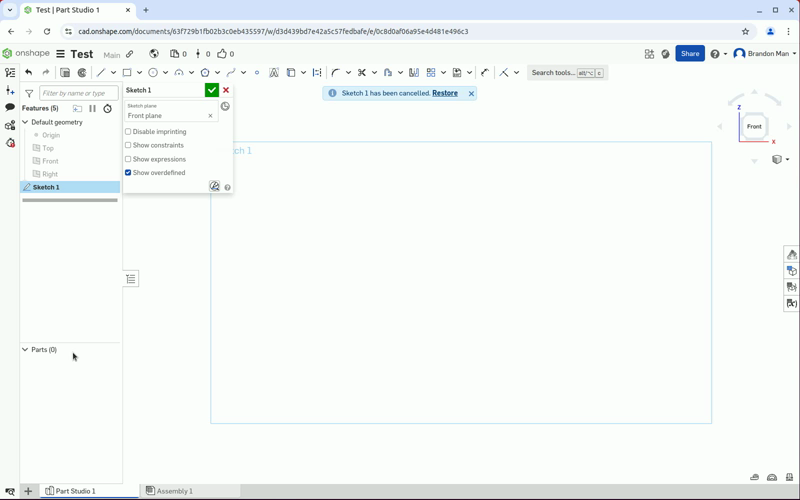
key(y)
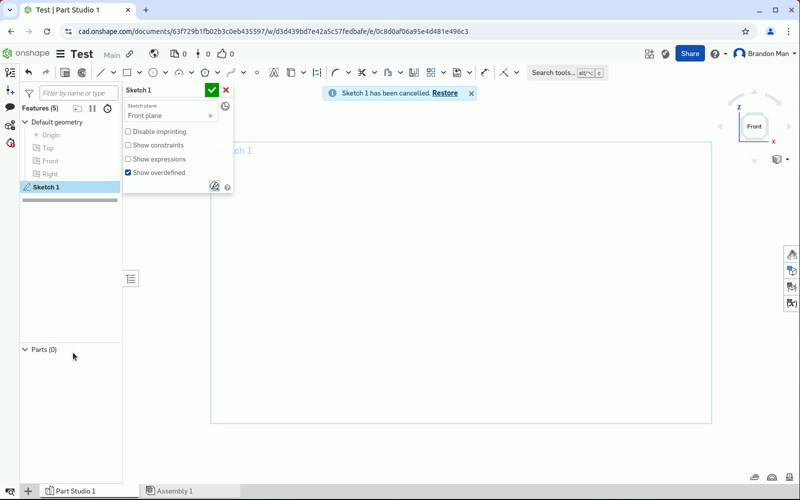
key(l)
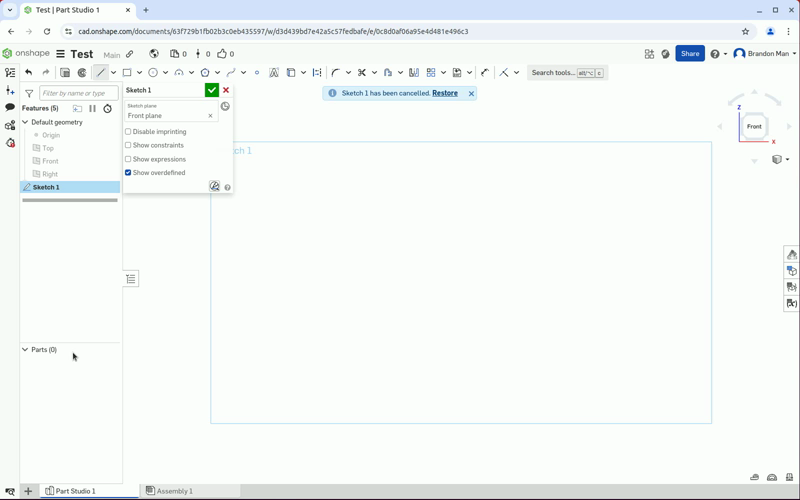
key_down(shift)
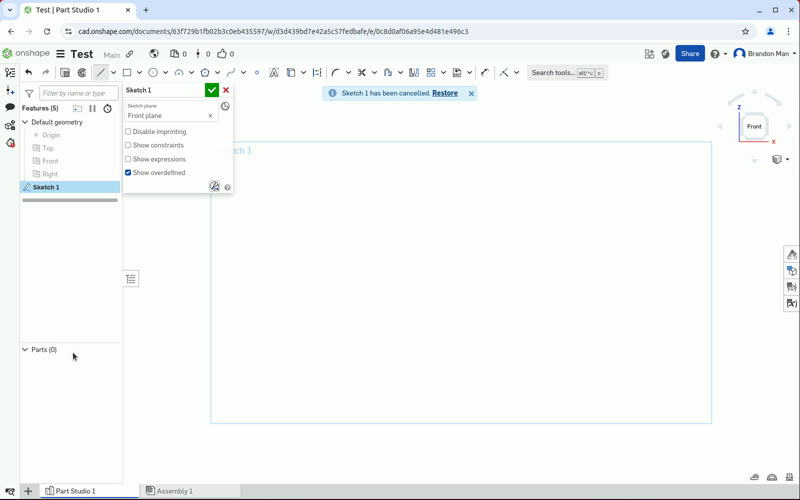
mouse_move(359, 287)
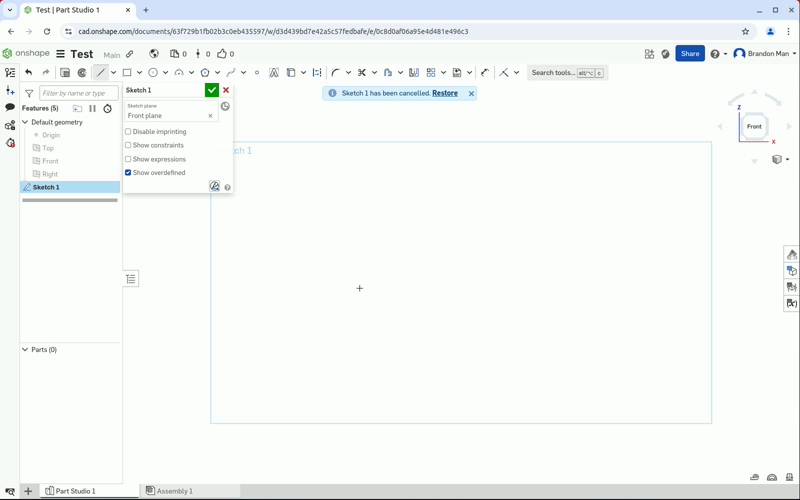
click(359, 287)
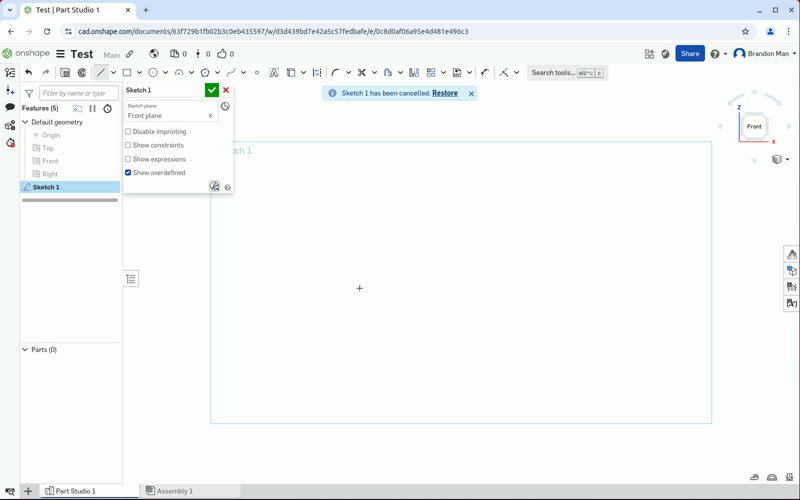
key_up(shift)
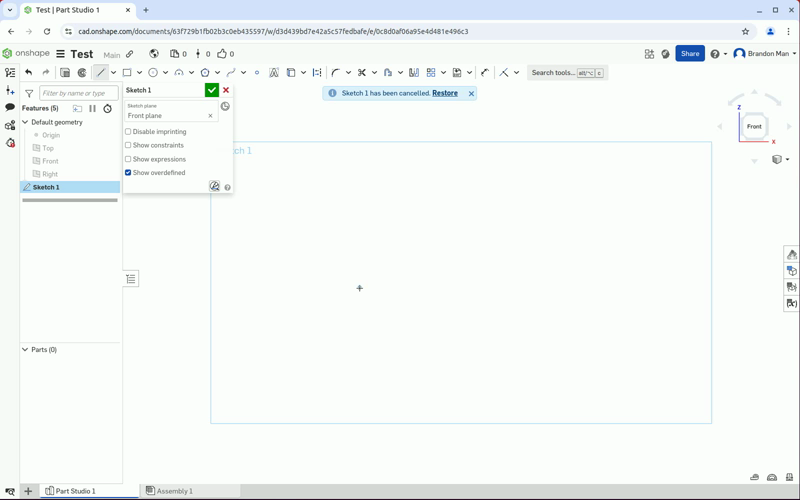
key_down(shift)
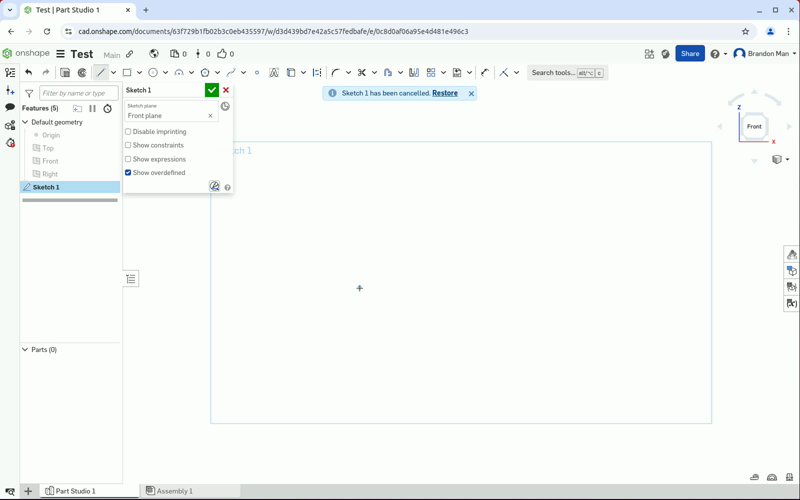
mouse_move(464, 287)
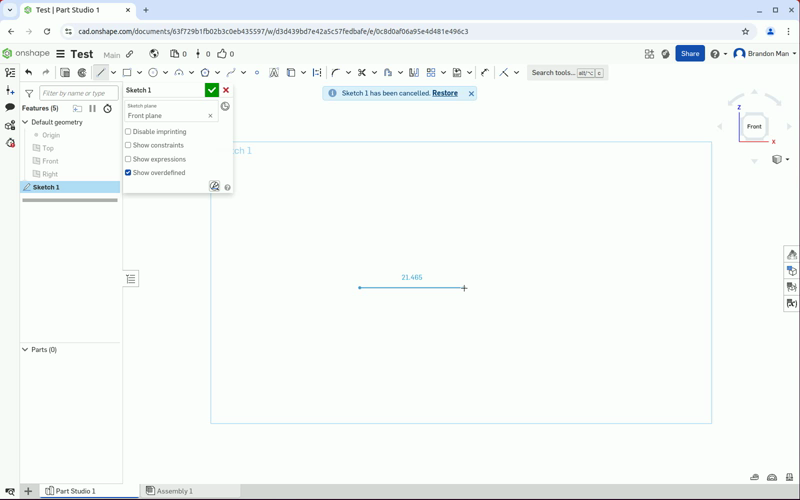
click(464, 287)
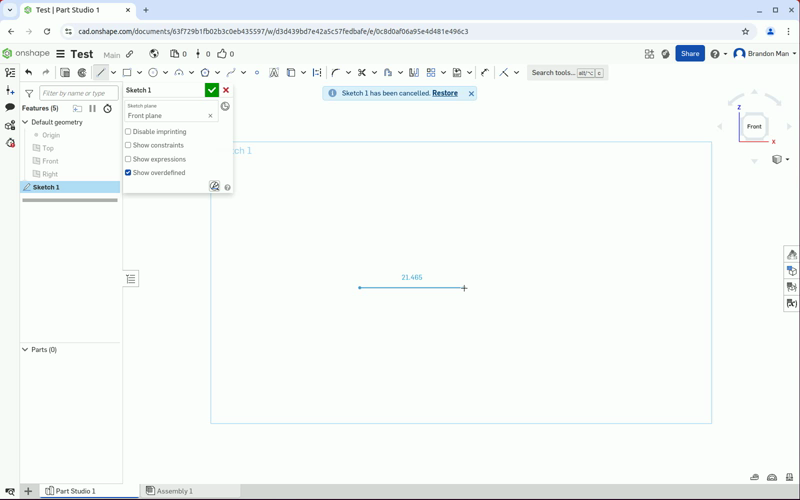
key_up(shift)
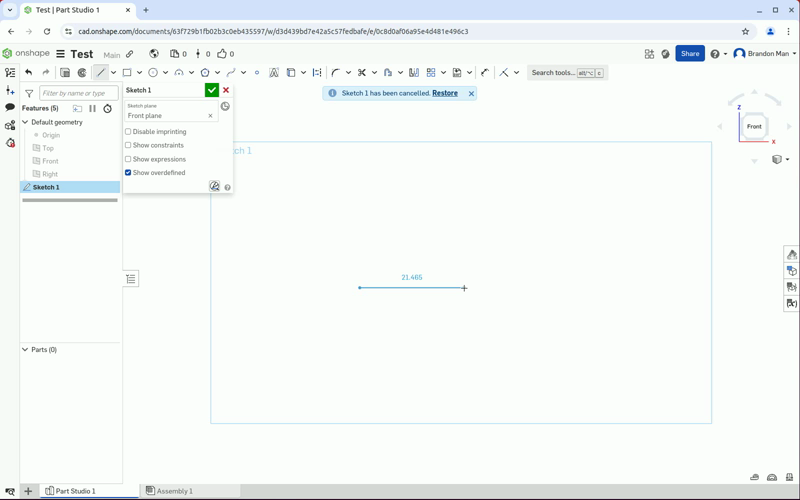
key_down(shift)
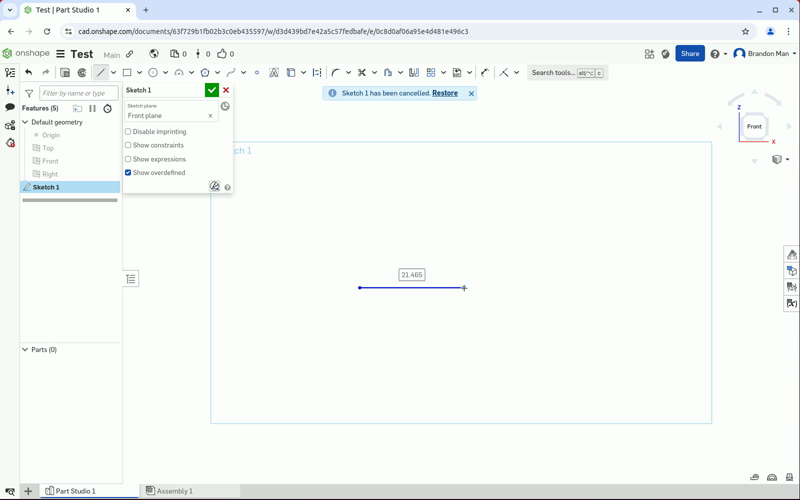
mouse_move(494, 287)
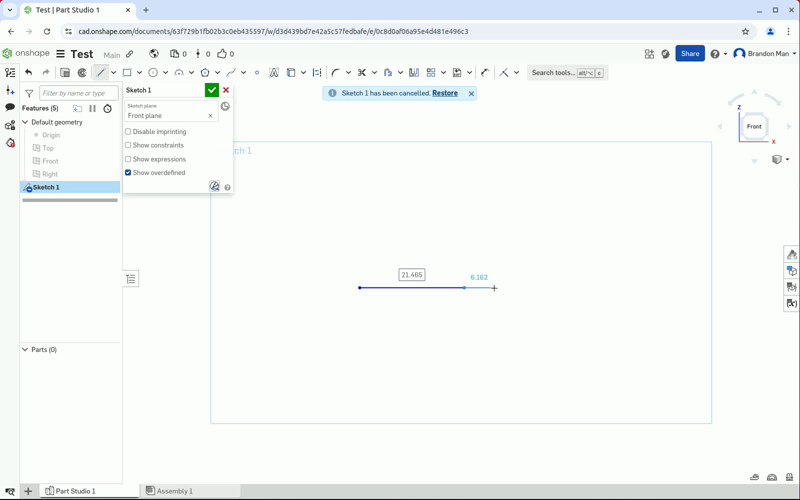
mouse_move(464, 265)
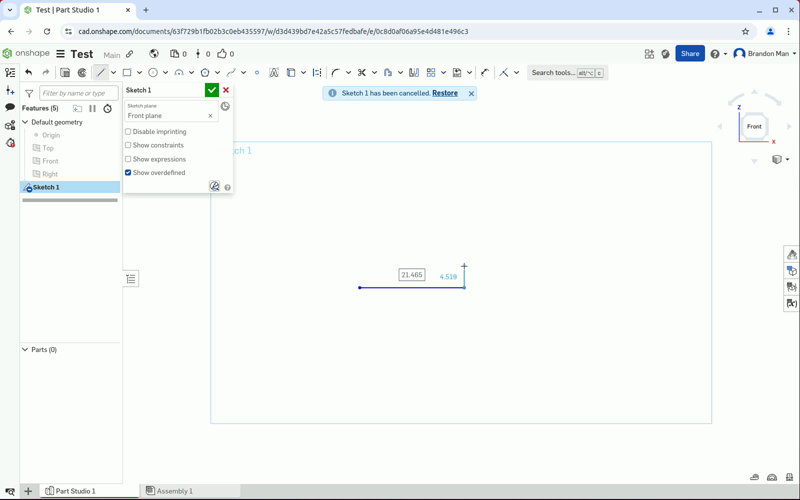
click(464, 265)
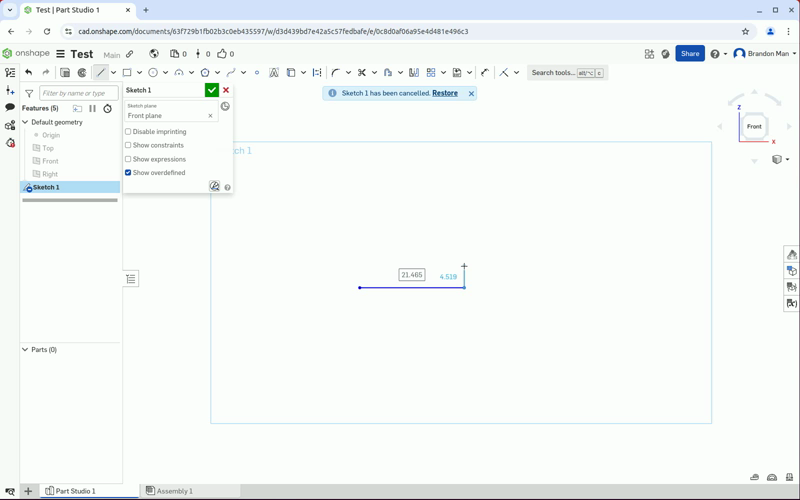
key_up(shift)
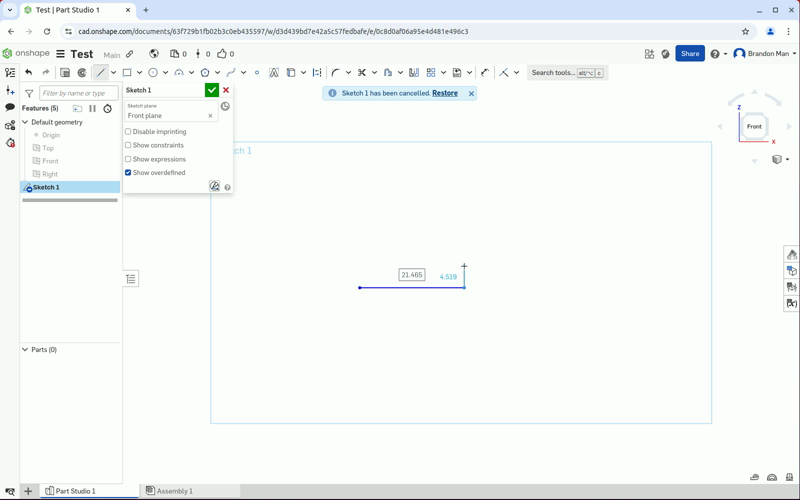
key_down(shift)
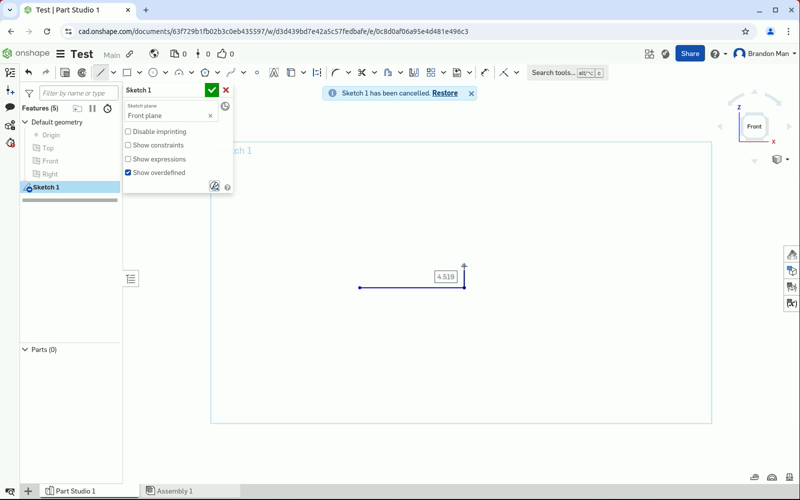
mouse_move(359, 265)
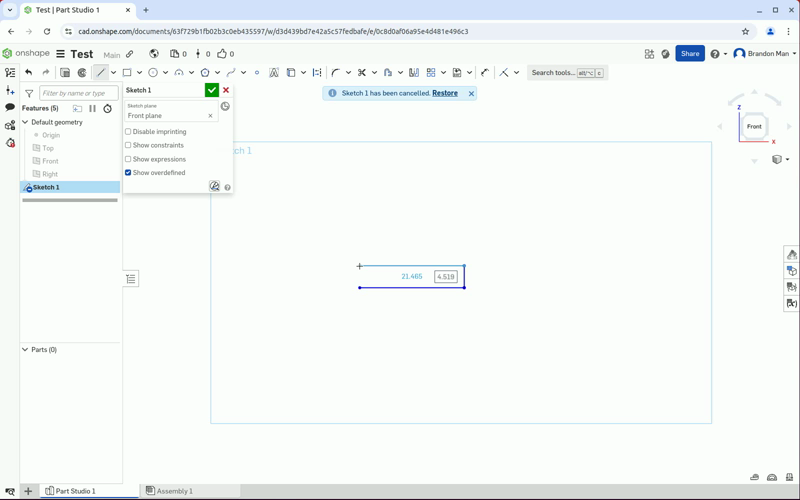
click(359, 265)
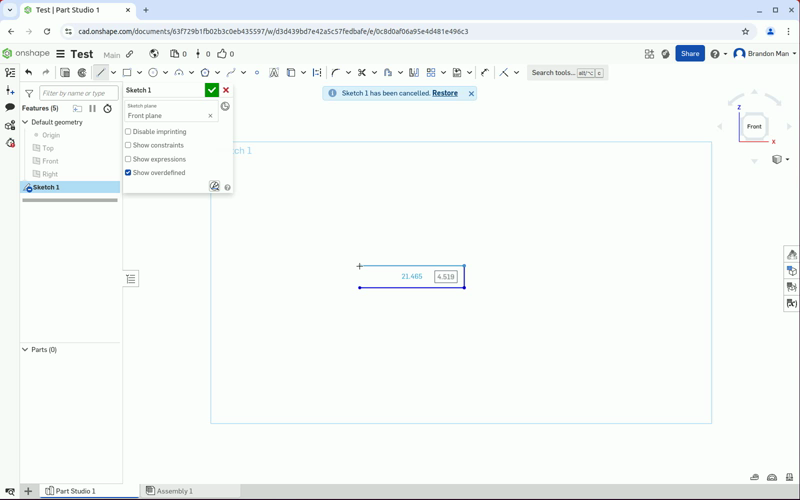
key_up(shift)
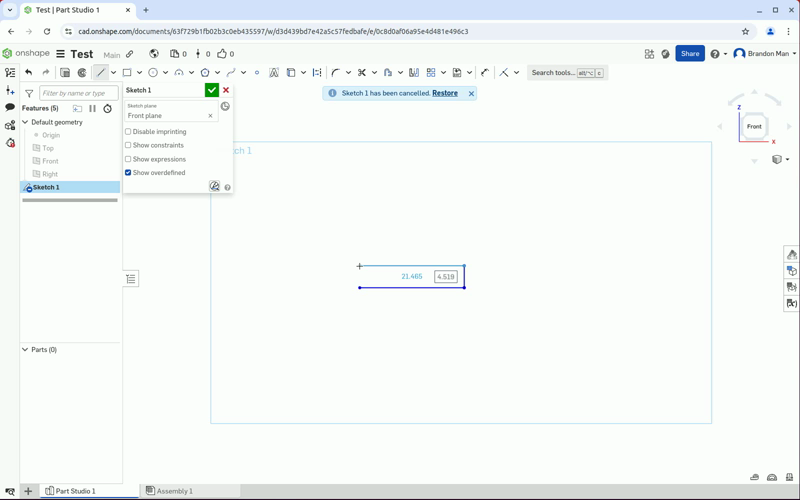
key(esc)
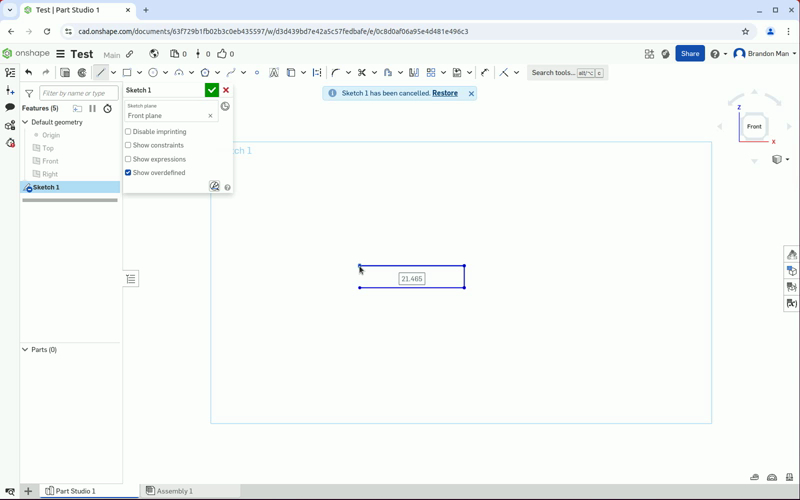
key(a)
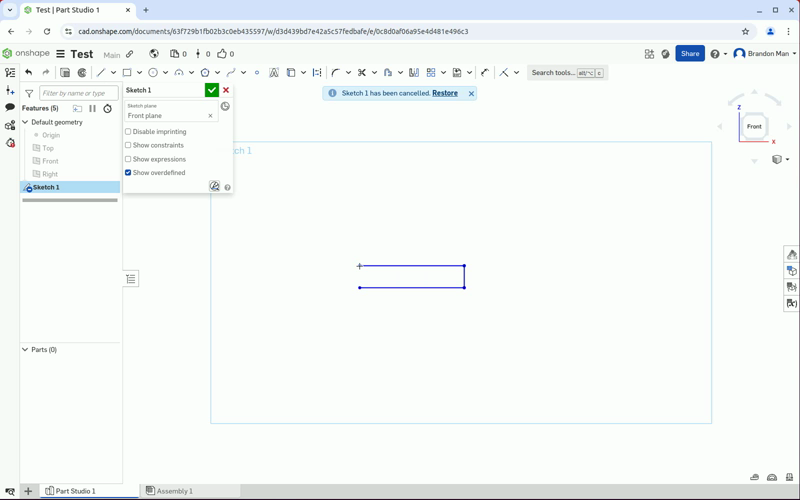
mouse_move(359, 265)
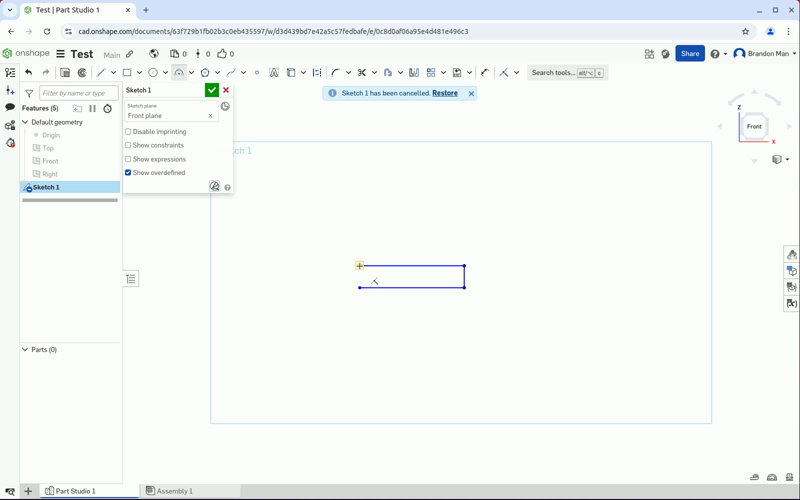
click(359, 265)
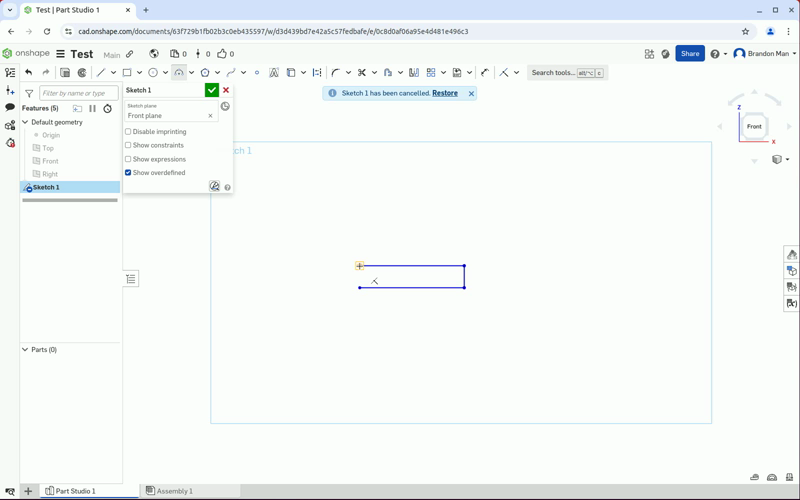
mouse_move(359, 287)
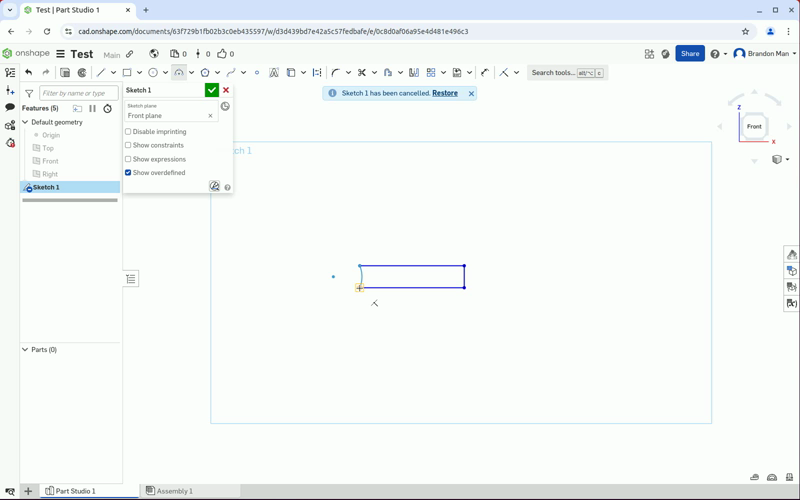
click(359, 287)
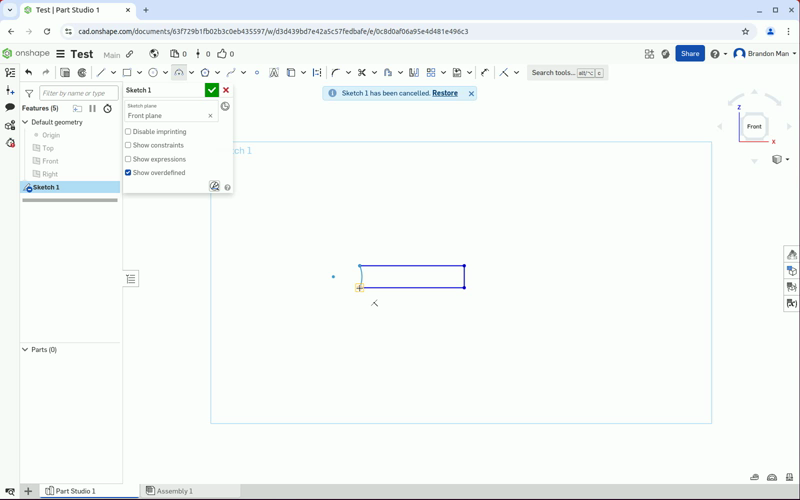
key_down(shift)
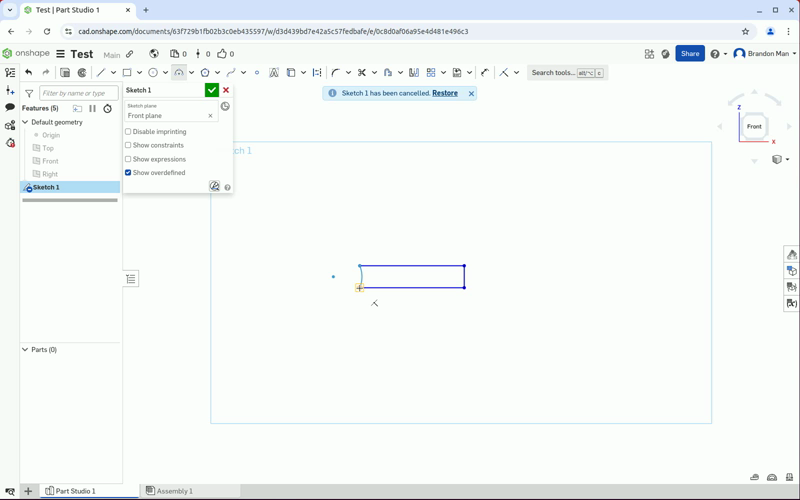
mouse_move(354, 276)
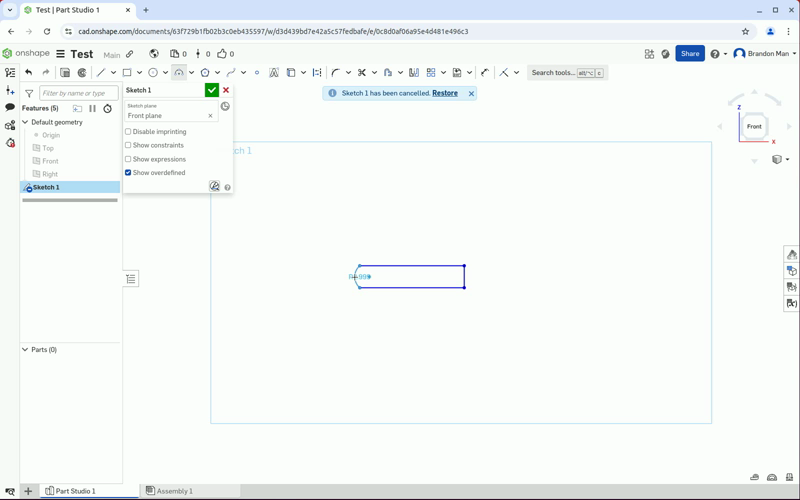
click(354, 276)
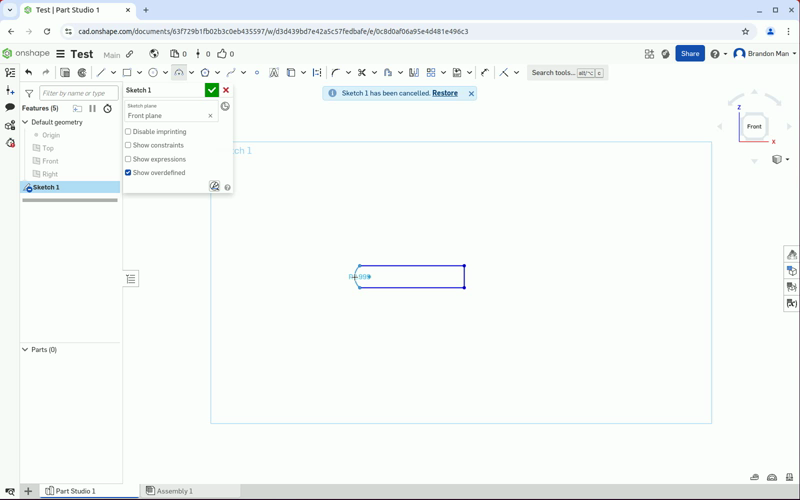
key_up(shift)
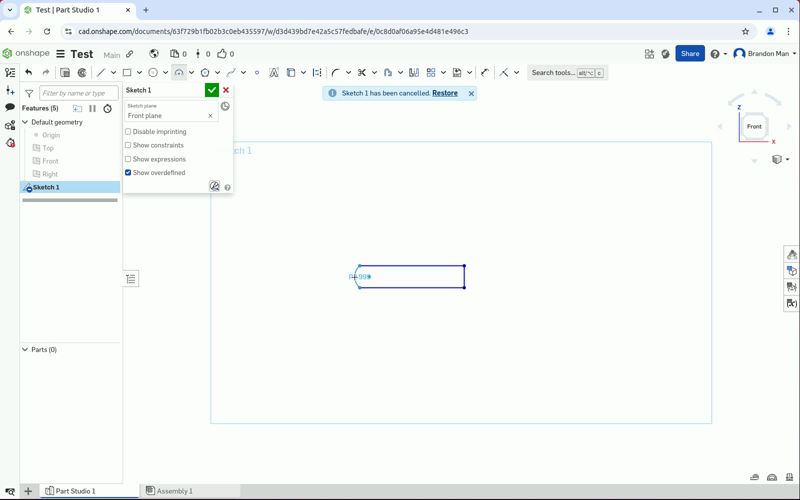
key(esc)
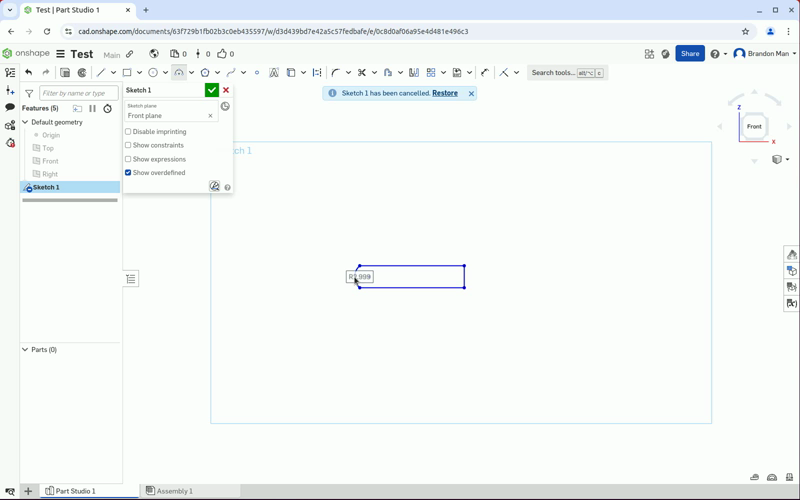
key(c)
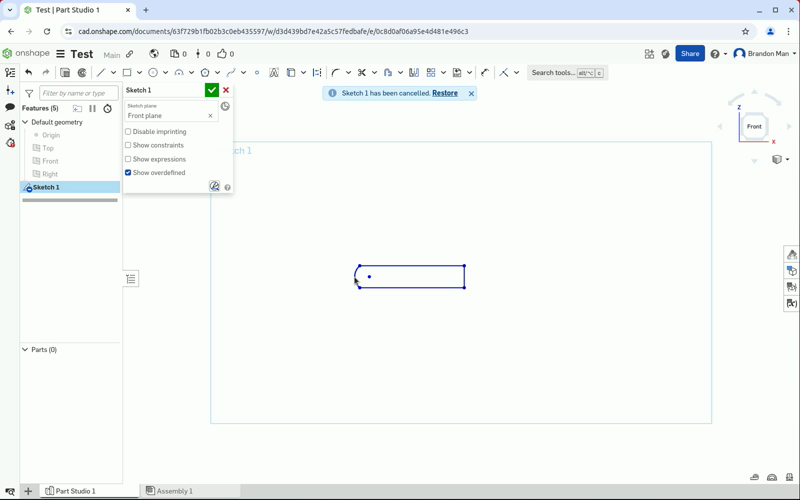
key_down(shift)
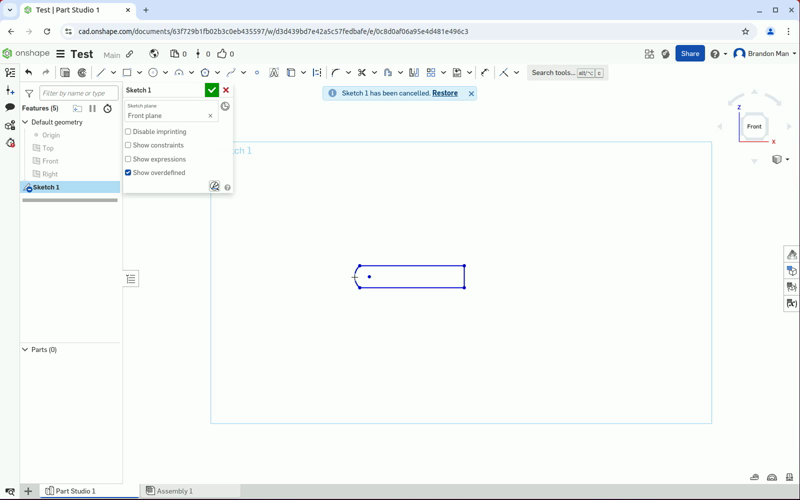
mouse_move(368, 276)
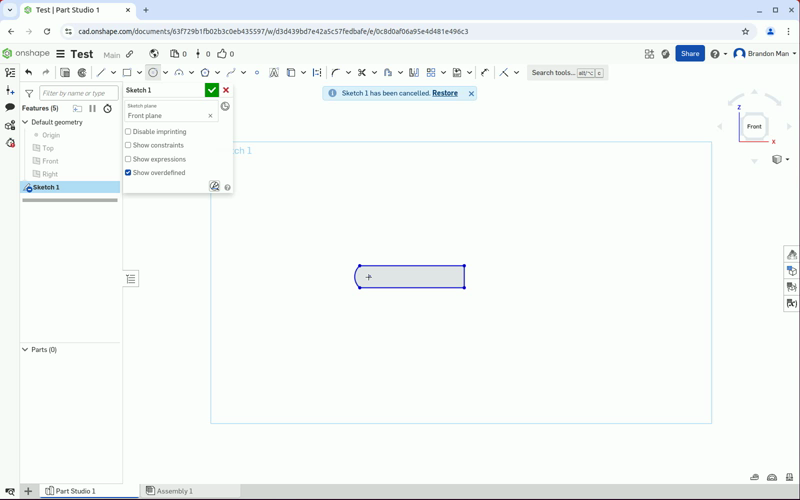
scroll(6)
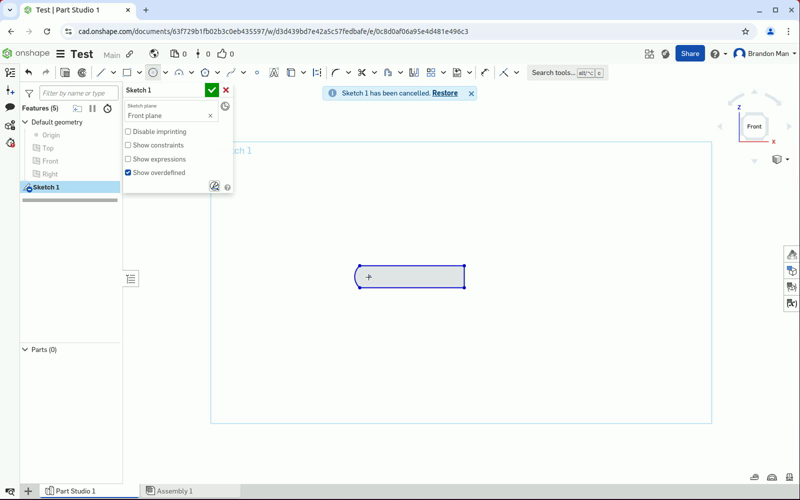
scroll(6)
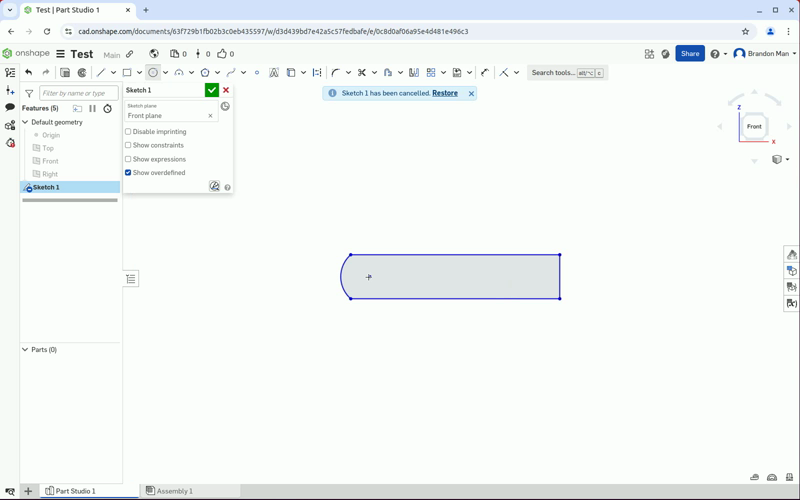
scroll(6)
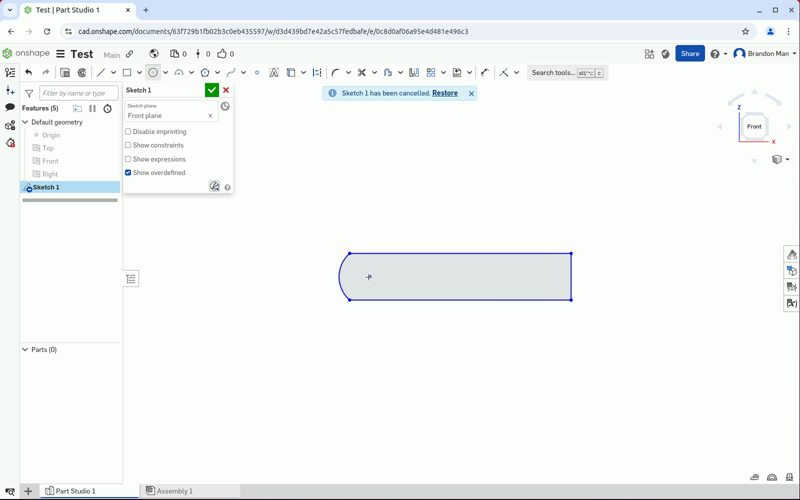
scroll(6)
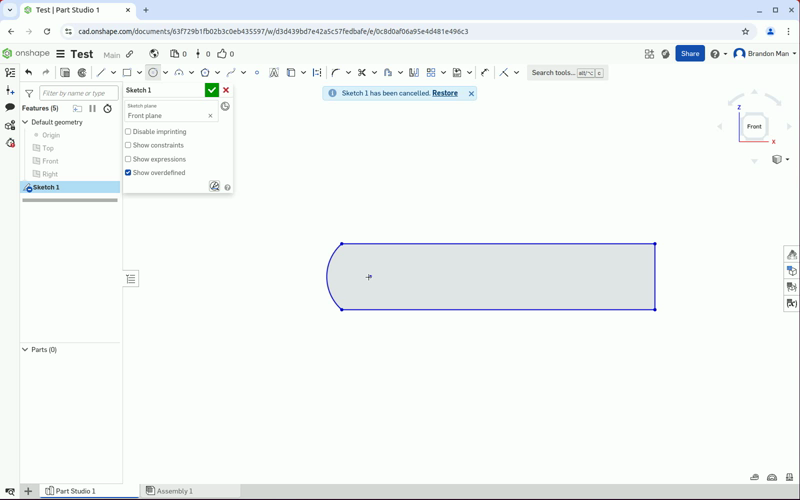
scroll(6)
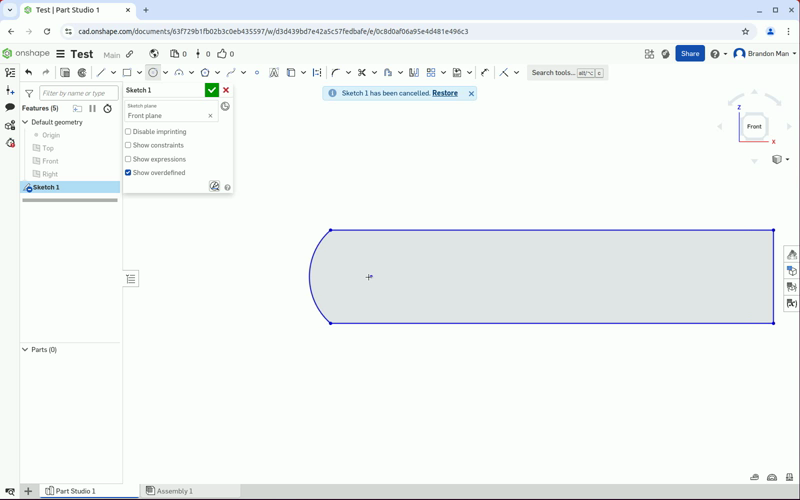
scroll(6)
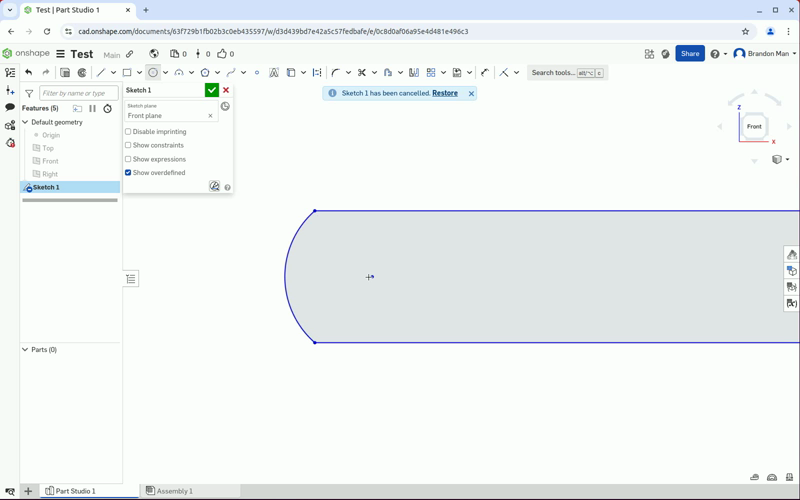
scroll(6)
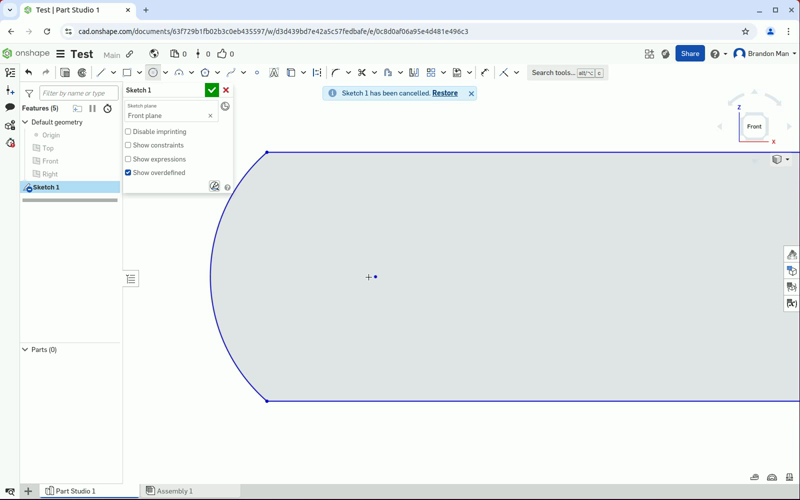
click(368, 276)
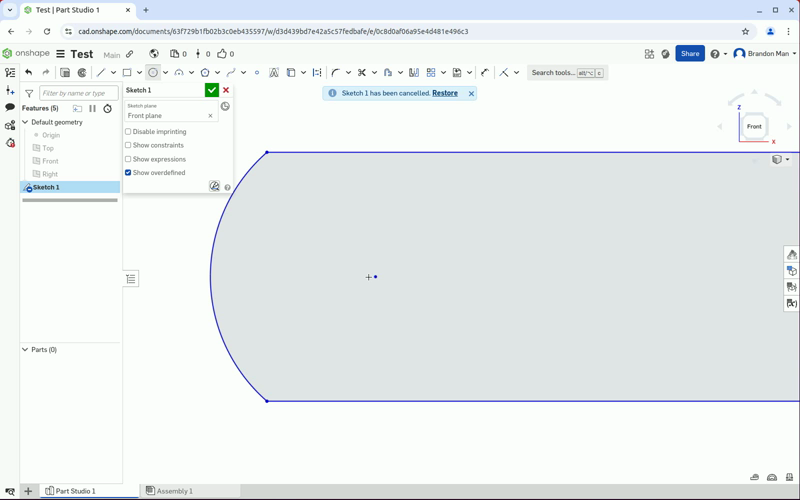
scroll(-6)
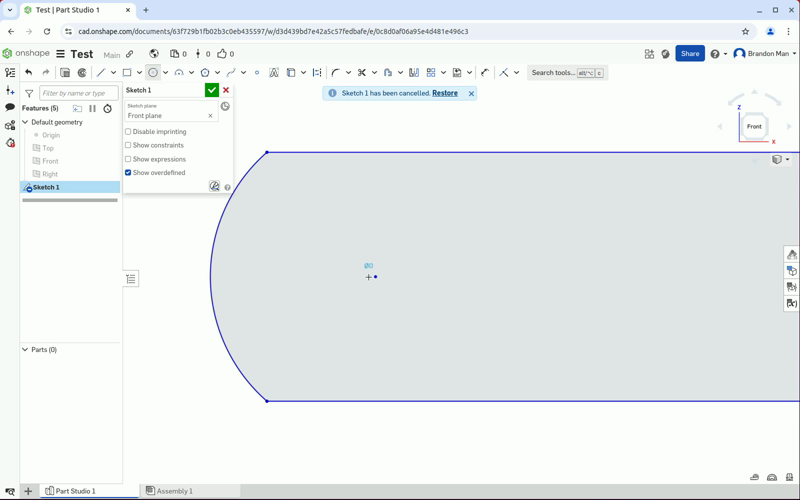
scroll(-6)
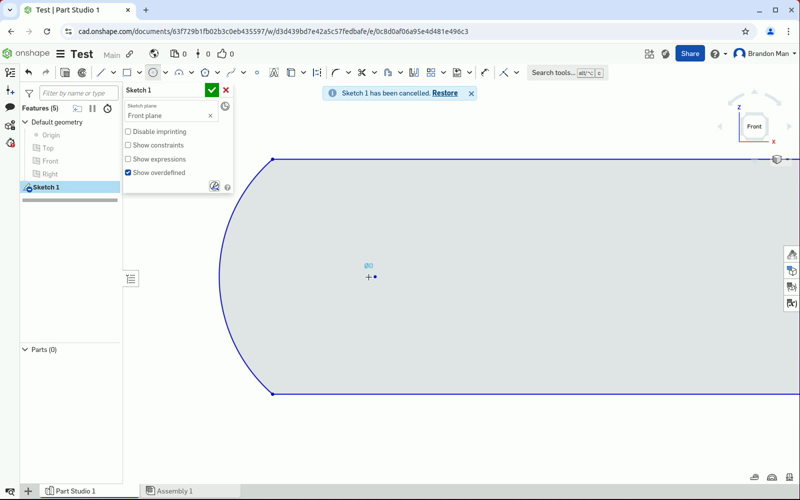
scroll(-6)
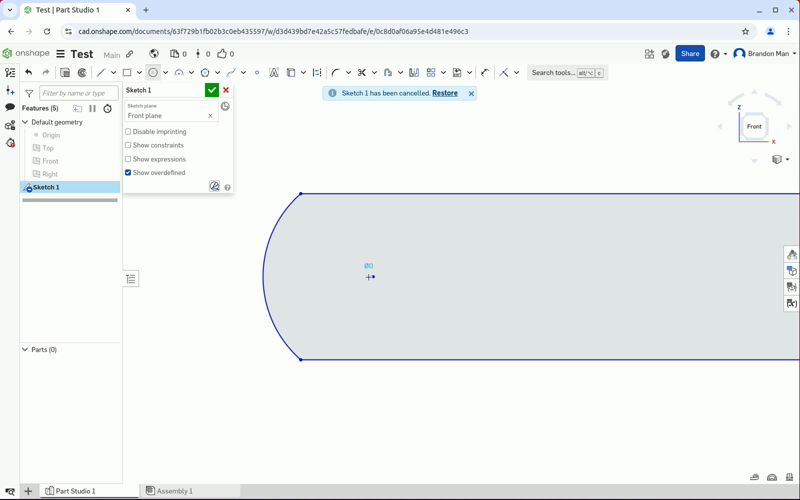
scroll(-6)
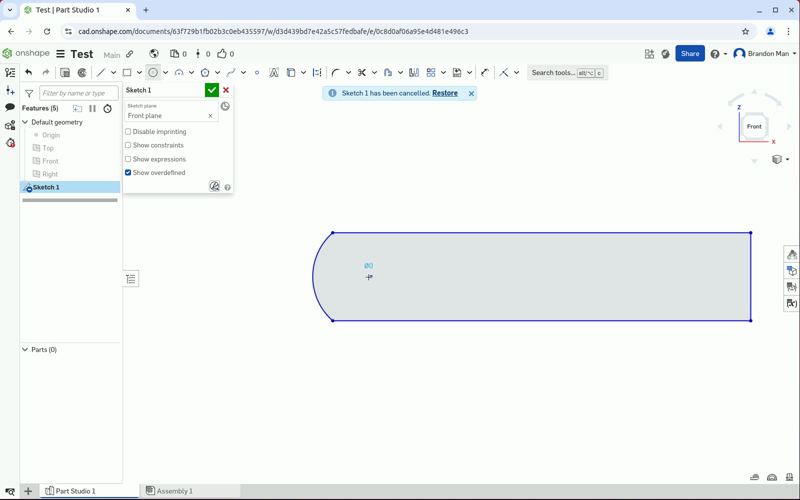
scroll(-6)
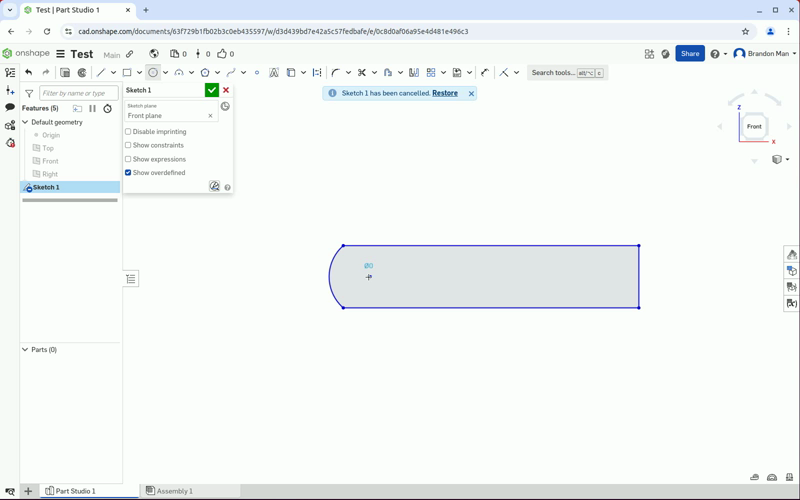
scroll(-6)
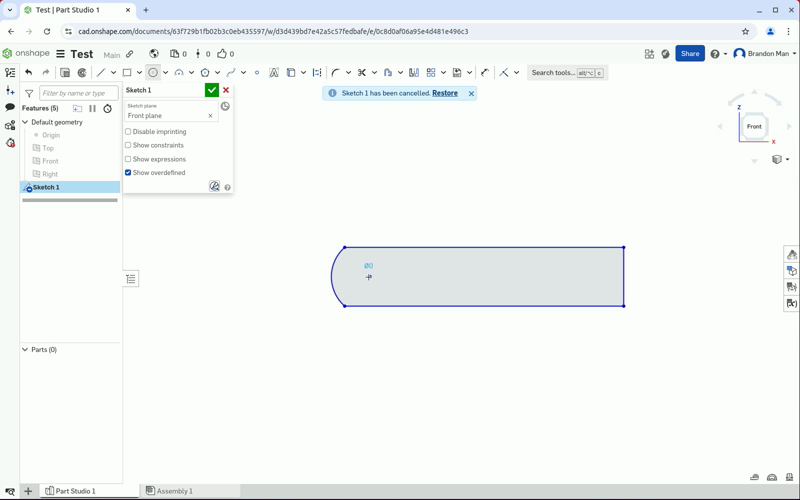
scroll(-6)
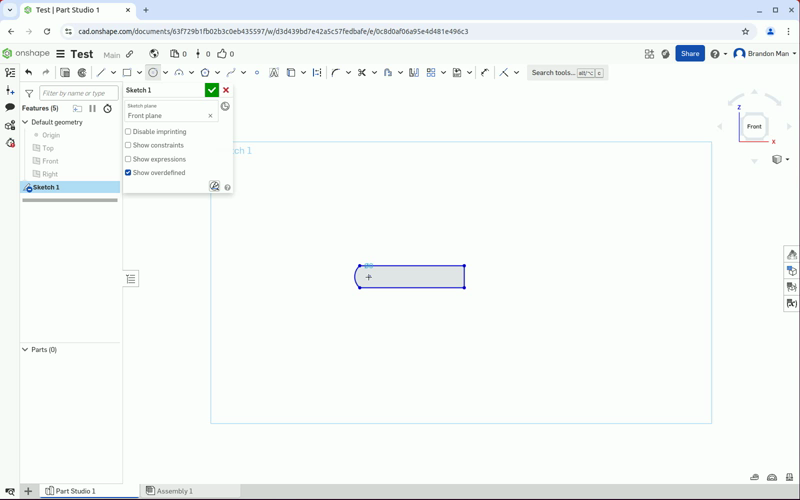
key_up(shift)
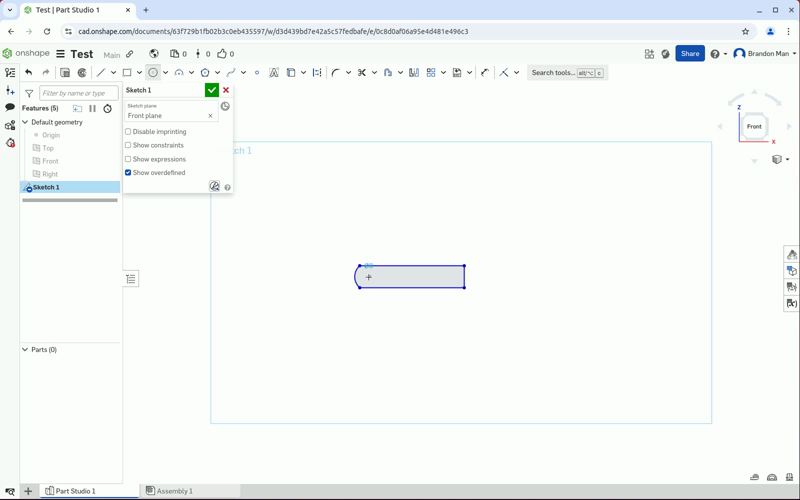
mouse_move(374, 276)
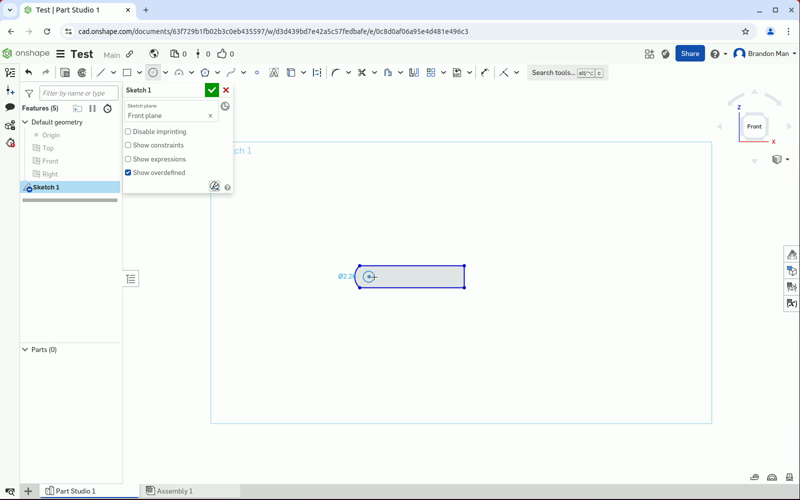
click(374, 276)
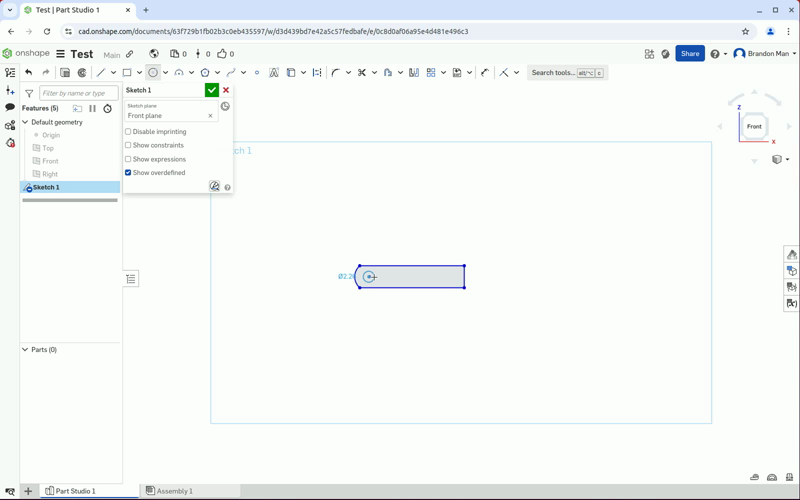
key(esc)
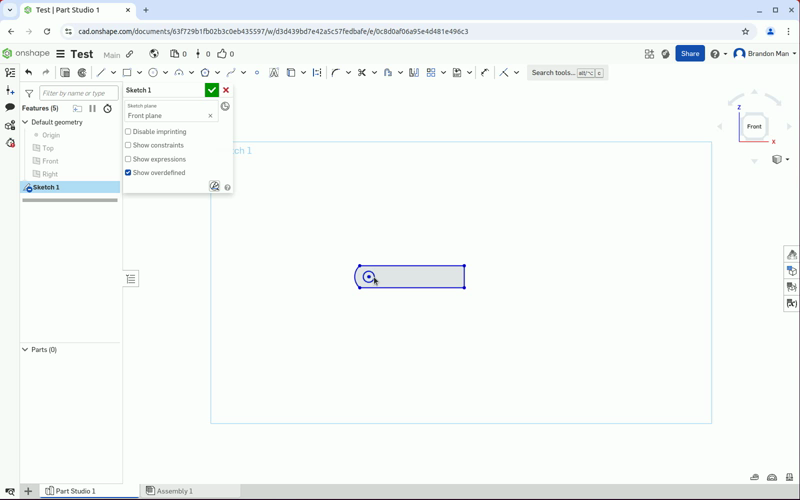
mouse_move(450, 267)
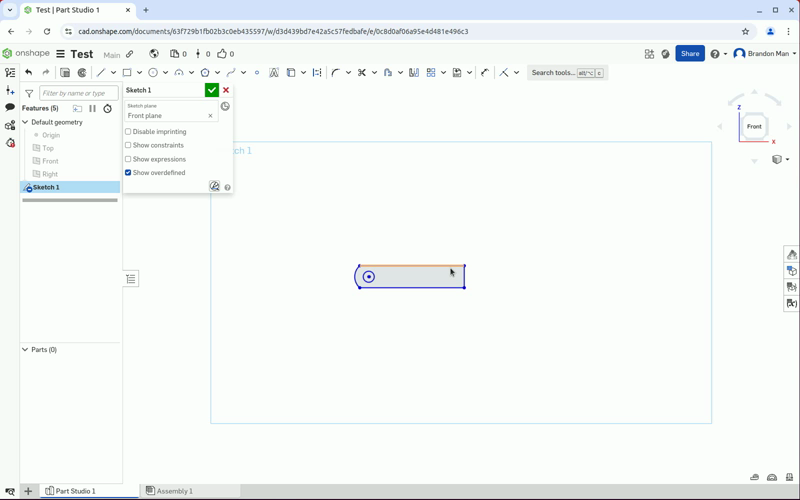
click(450, 267)
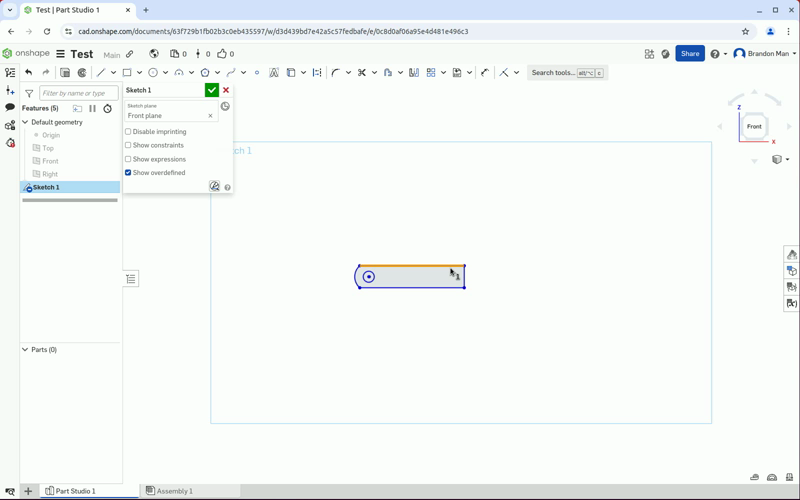
mouse_move(73, 352)
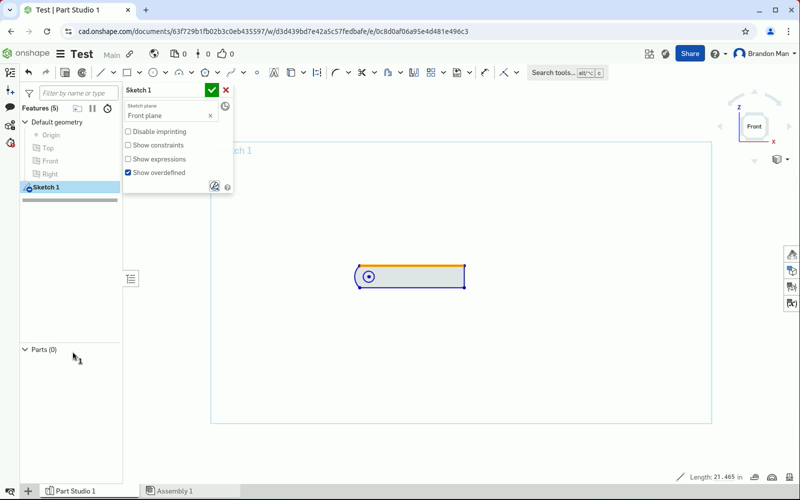
key(shift+y)
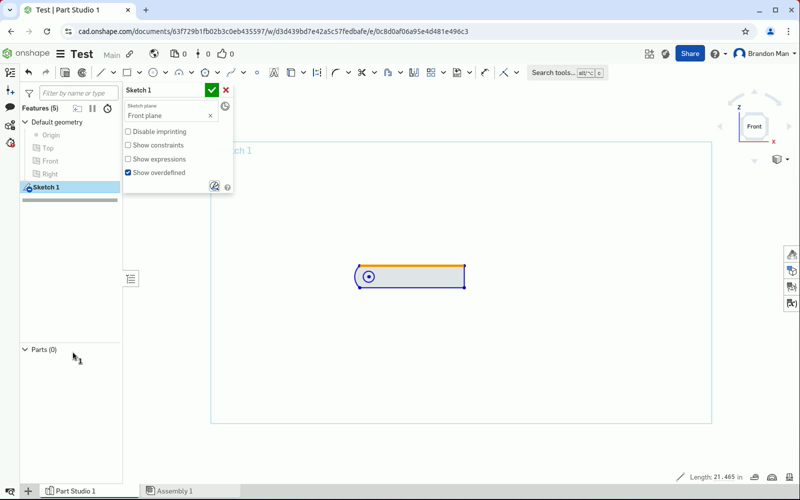
key(shift+e)
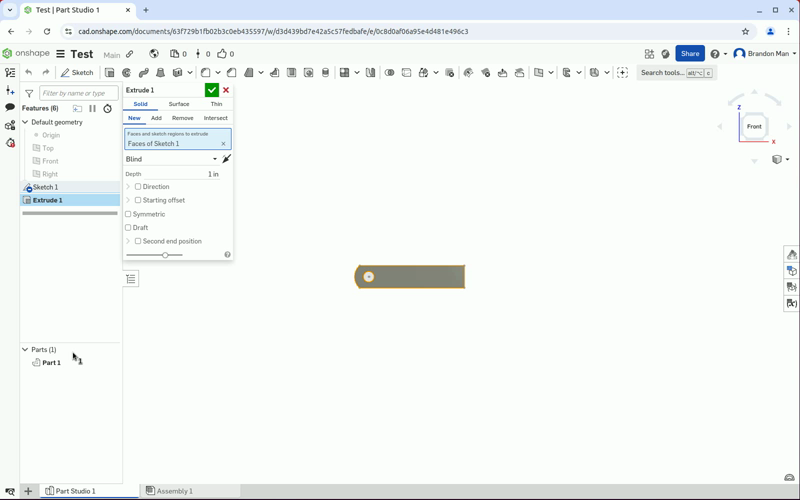
mouse_move(143, 106)
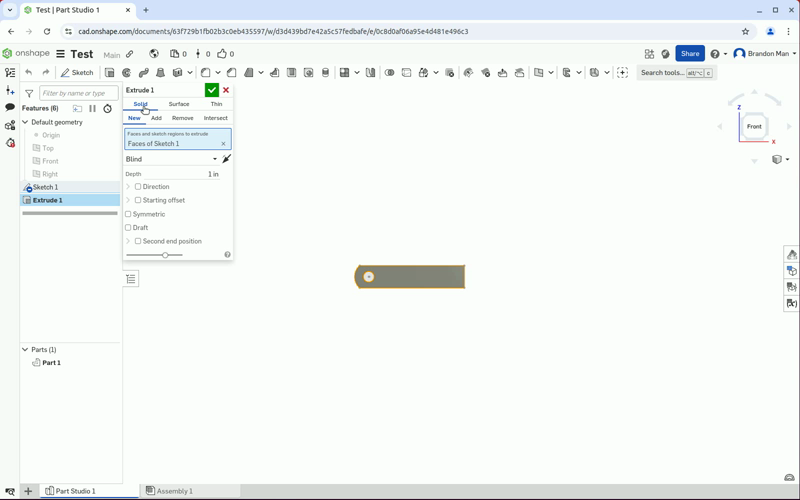
click(143, 106)
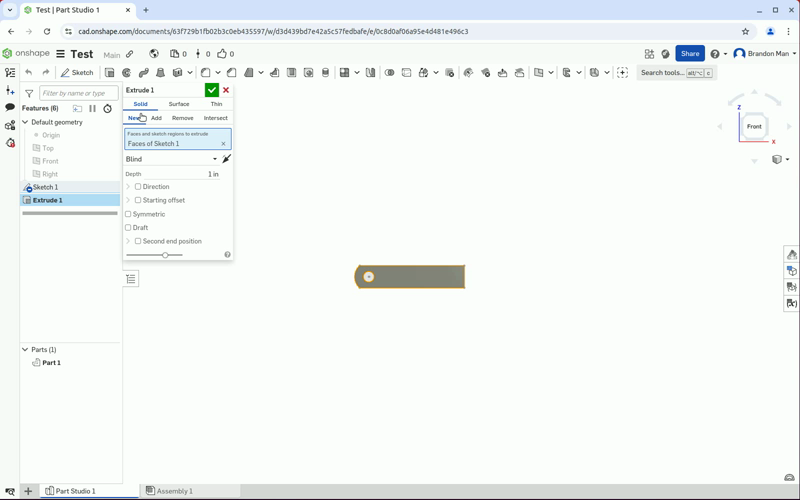
mouse_move(137, 120)
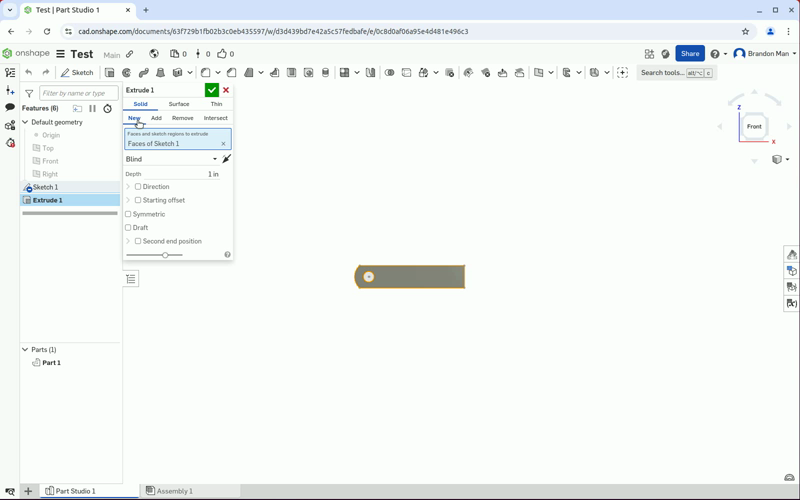
click(137, 120)
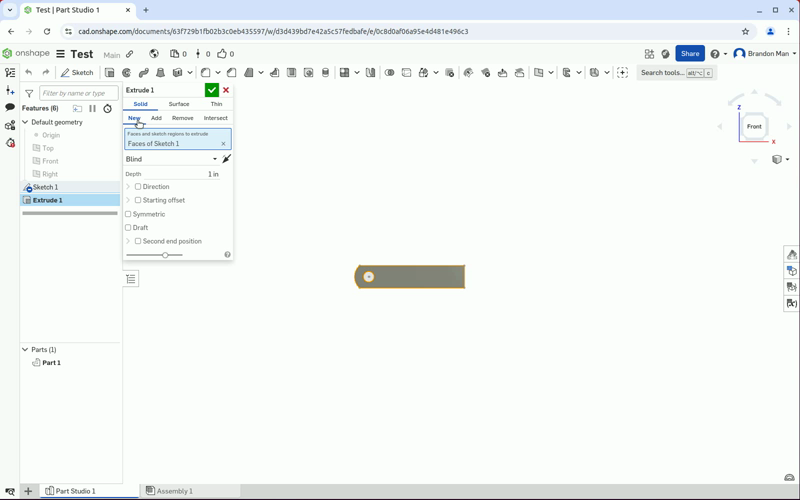
key(tab, 4)
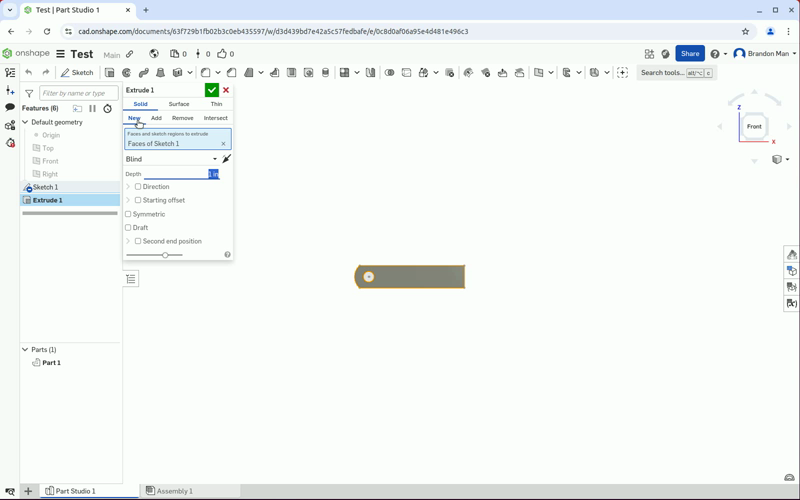
text(1.204)
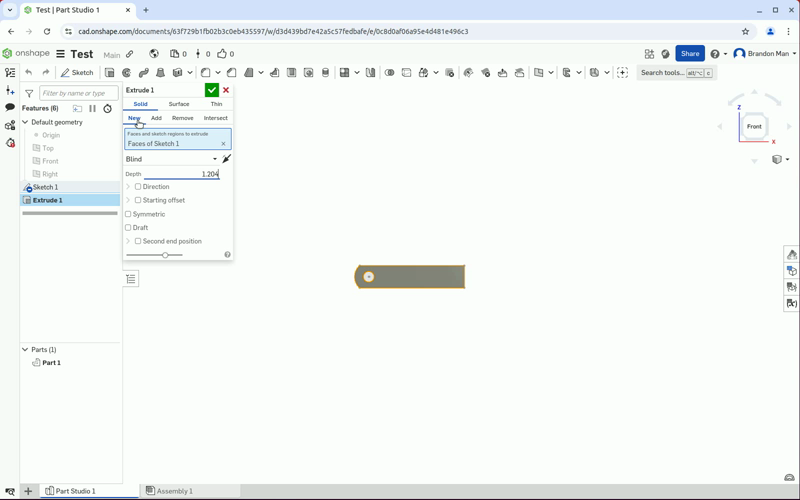
key(enter)
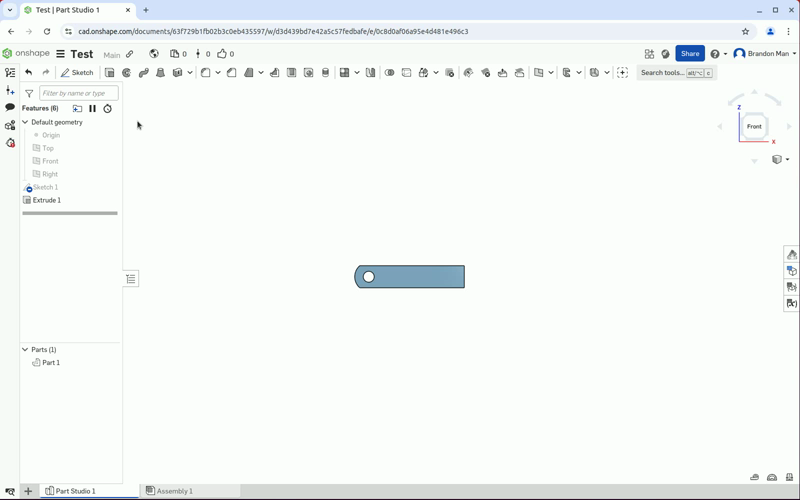
key(shift+h)
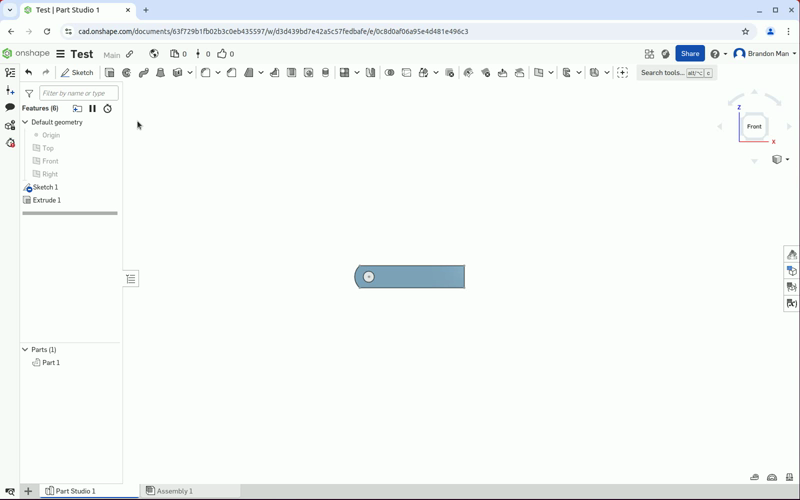
key(shift+h)
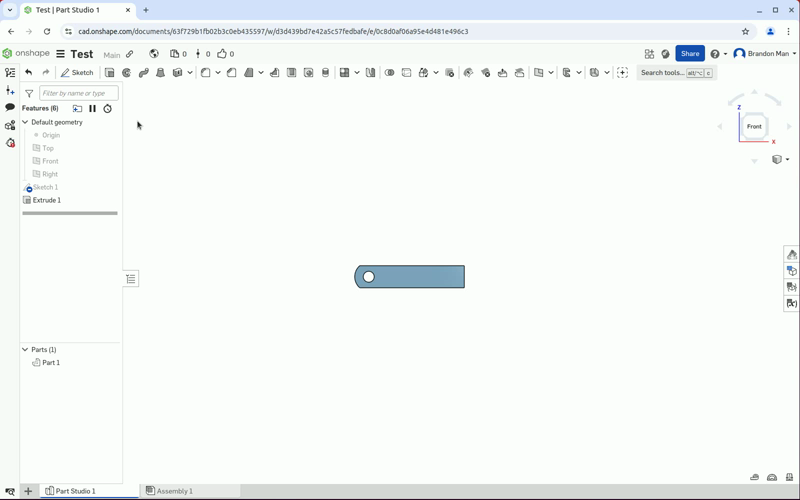
mouse_move(73, 189)
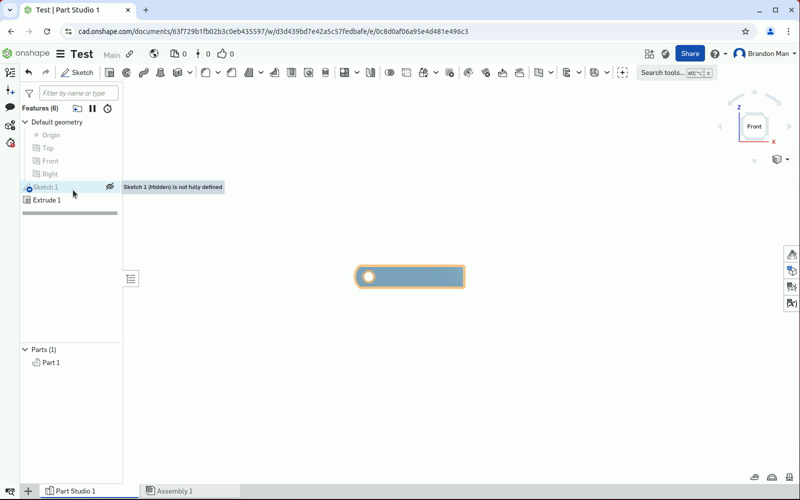
click(73, 189)
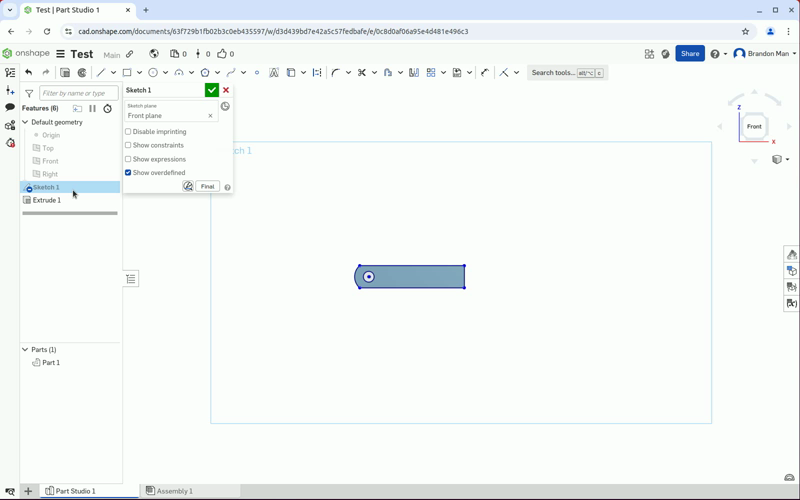
mouse_move(229, 92)
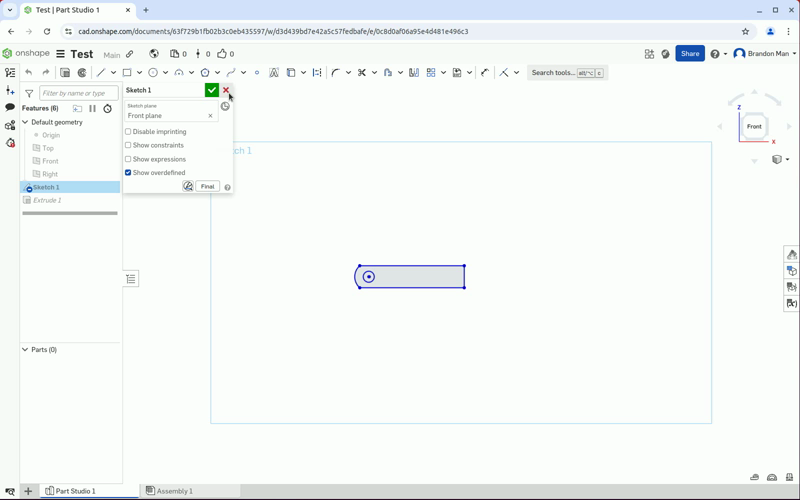
click(229, 92)
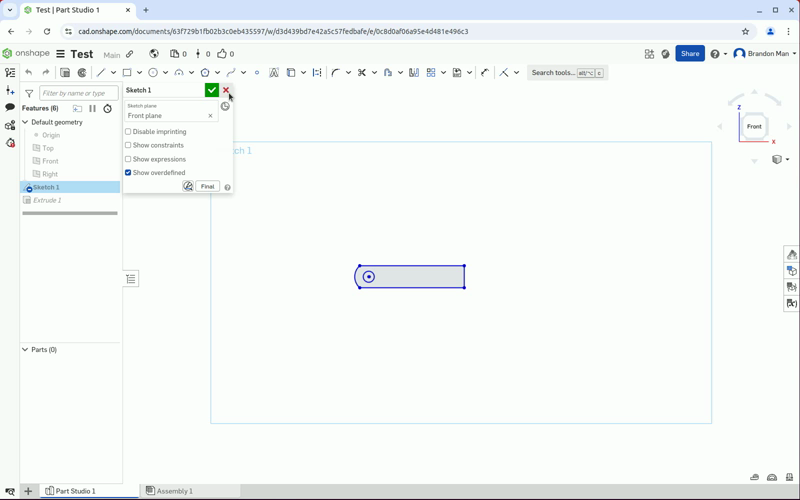
key(shift+s)
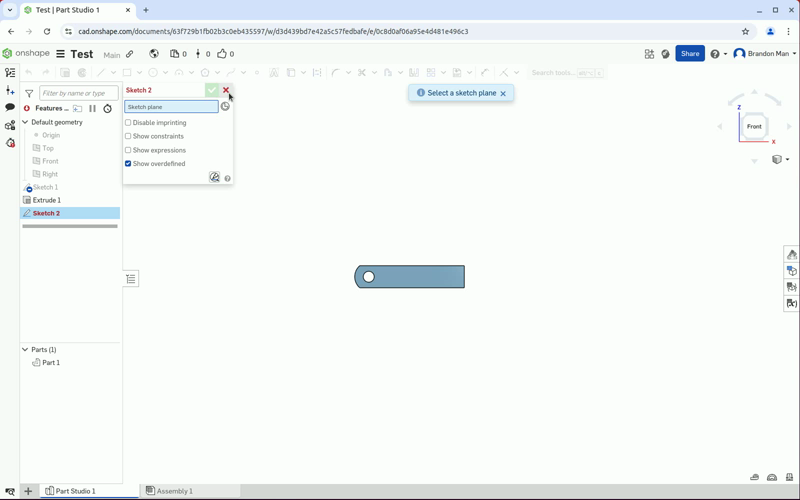
mouse_move(73, 163)
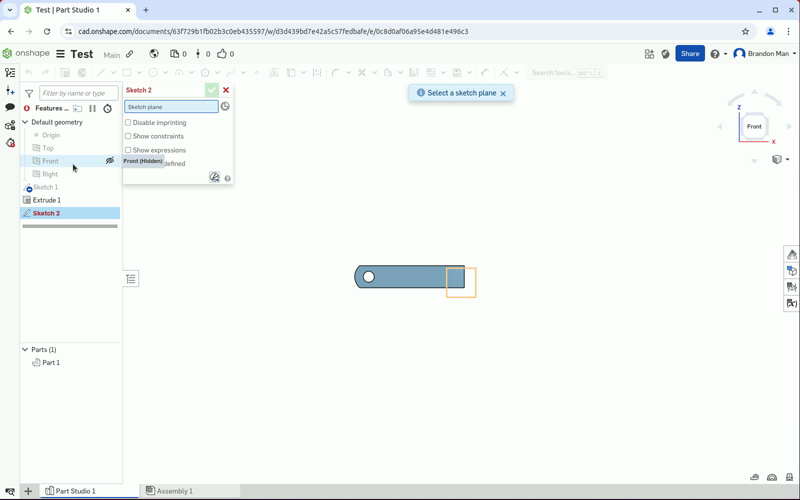
click(73, 163)
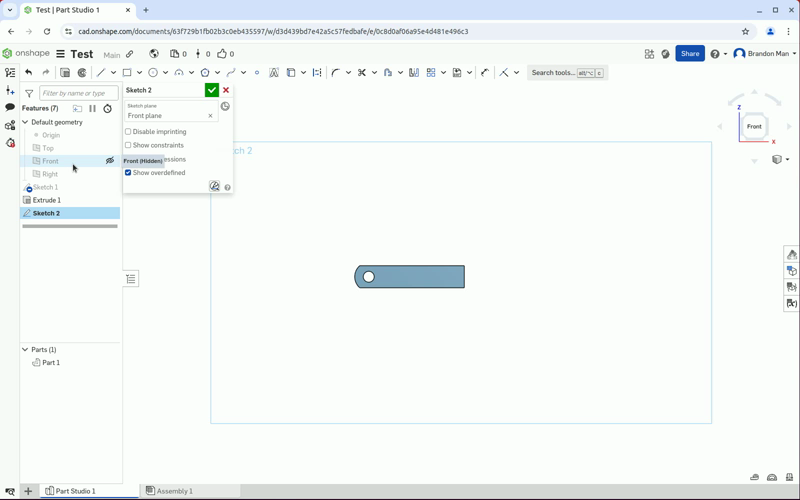
mouse_move(73, 352)
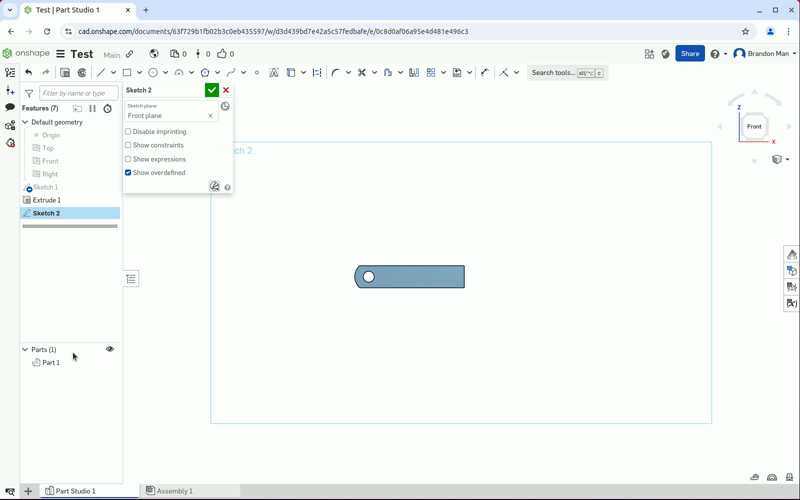
key(y)
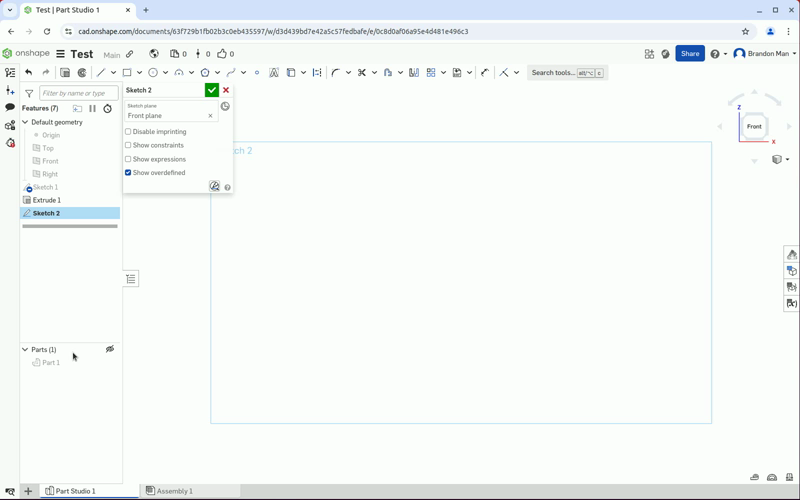
key(l)
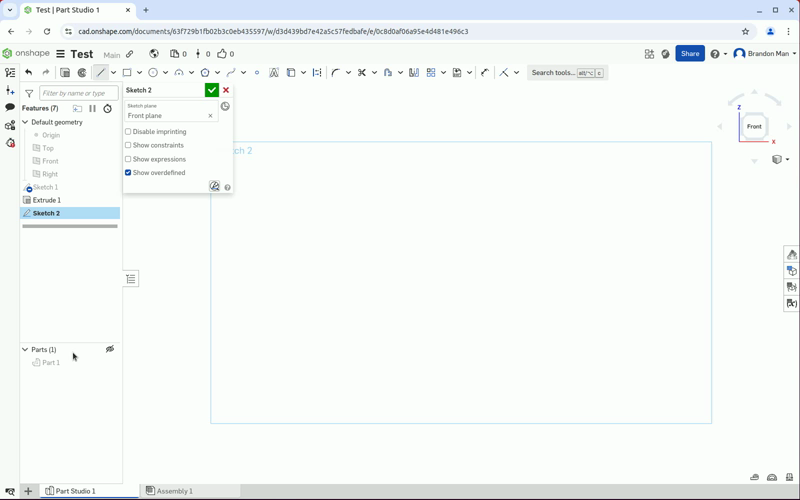
key_down(shift)
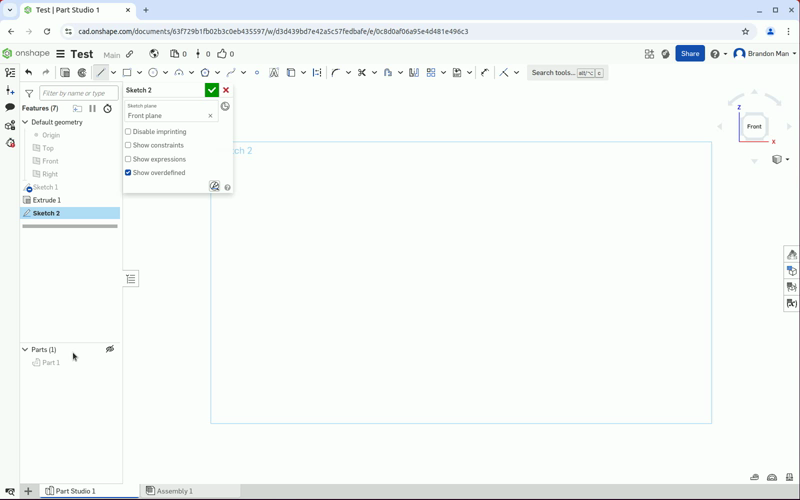
mouse_move(464, 287)
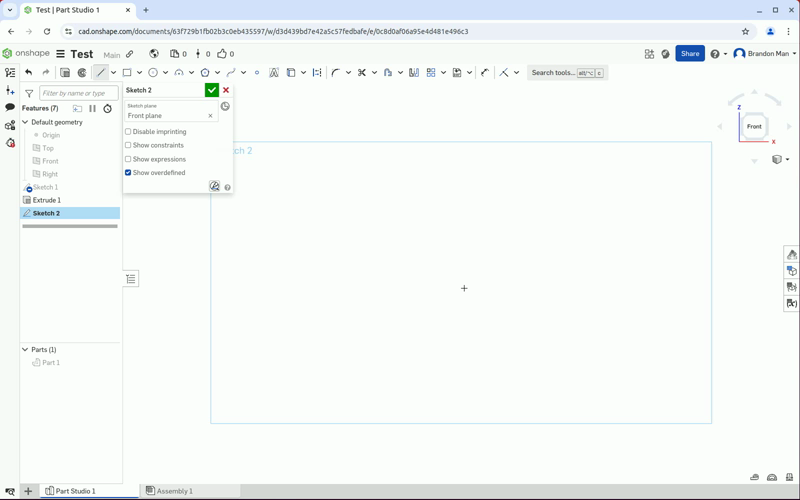
click(464, 287)
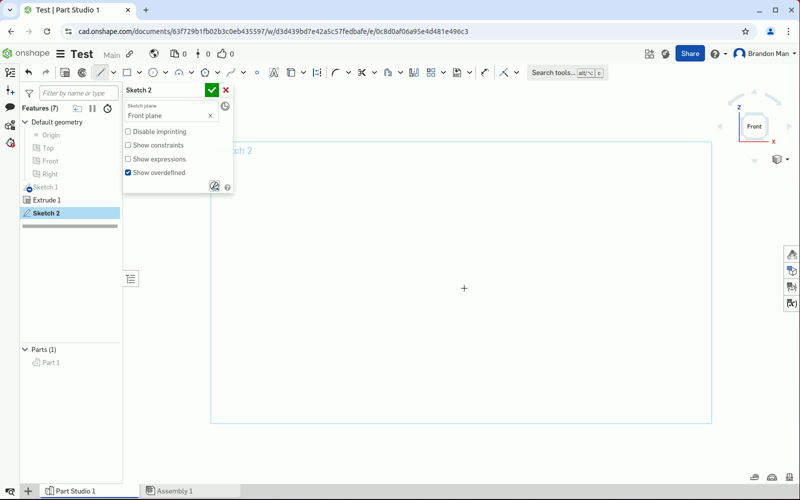
key_up(shift)
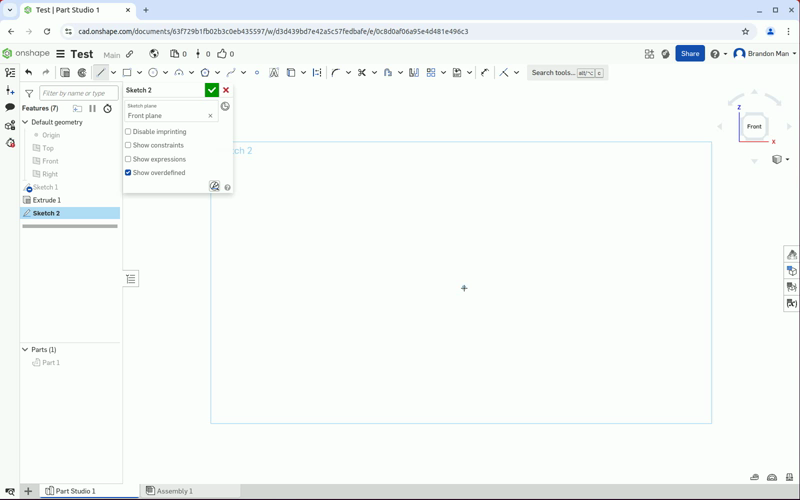
key_down(shift)
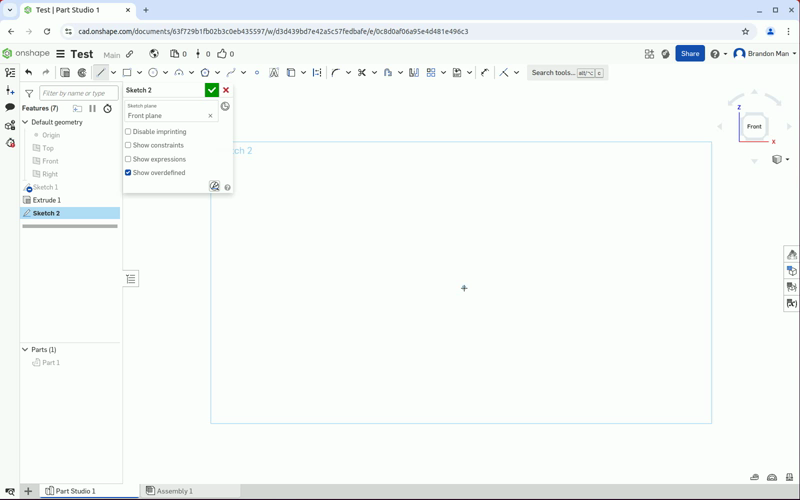
mouse_move(567, 287)
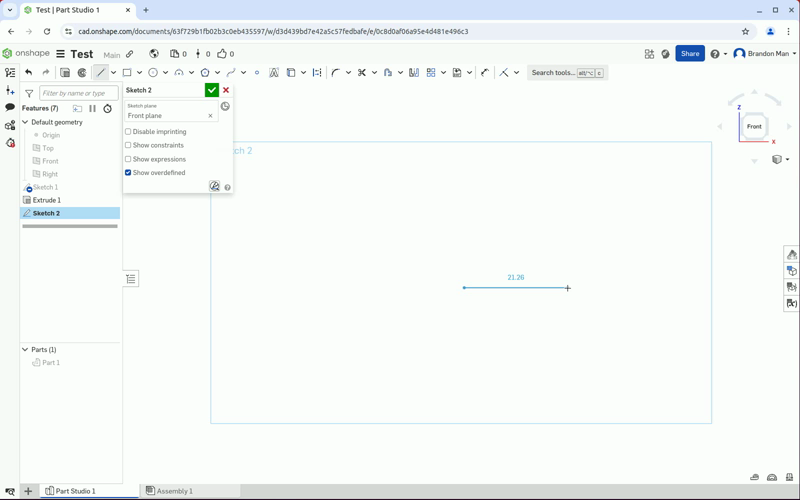
click(567, 287)
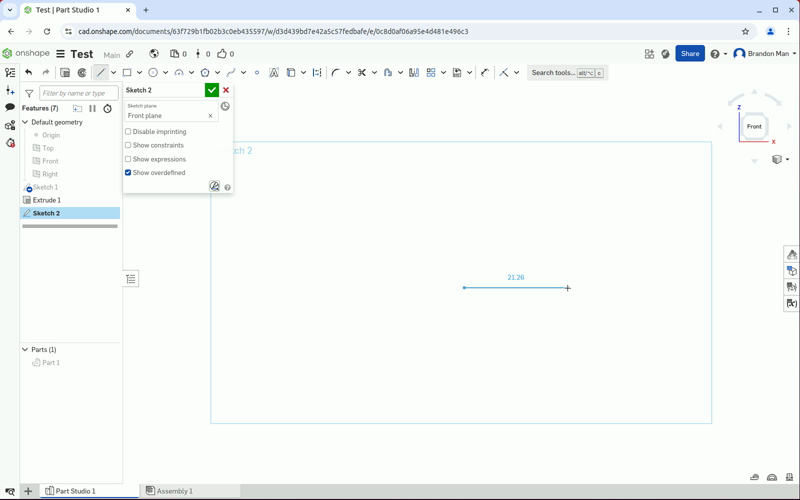
key_up(shift)
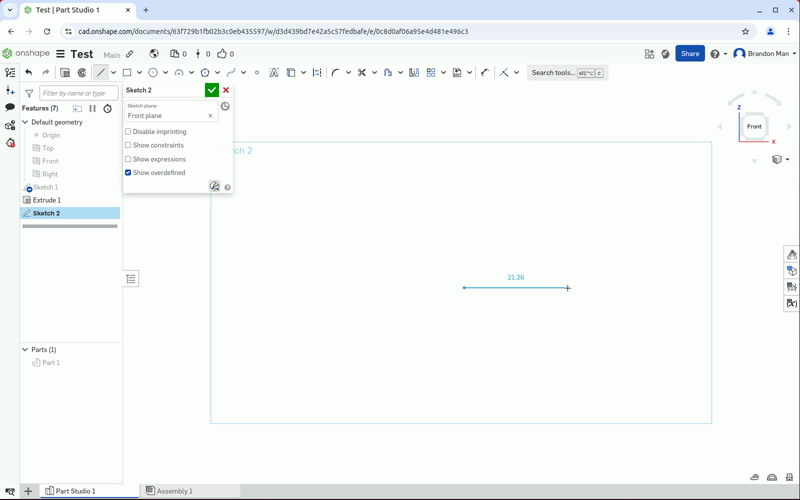
key(esc)
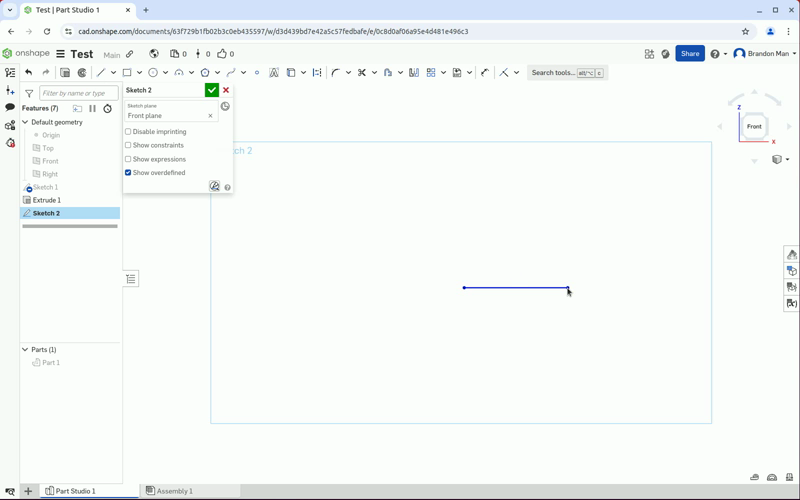
key(a)
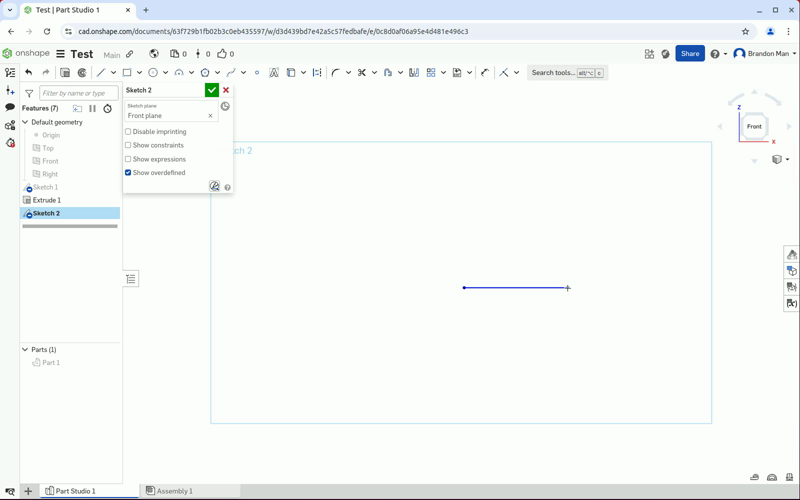
mouse_move(567, 287)
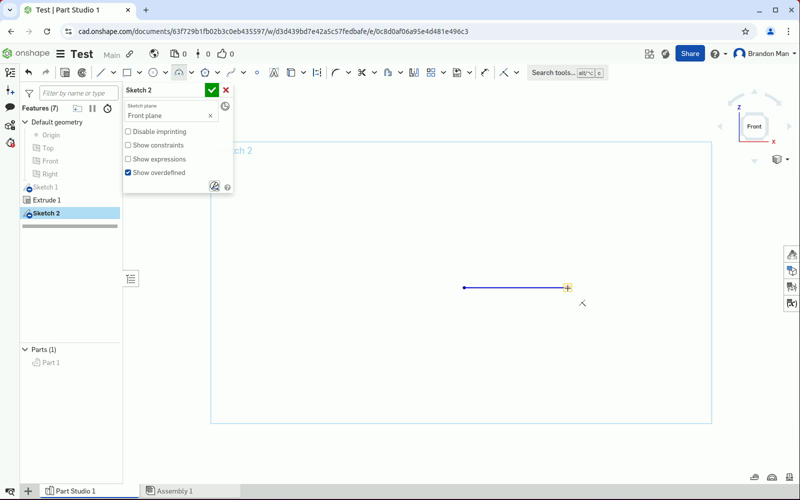
click(567, 287)
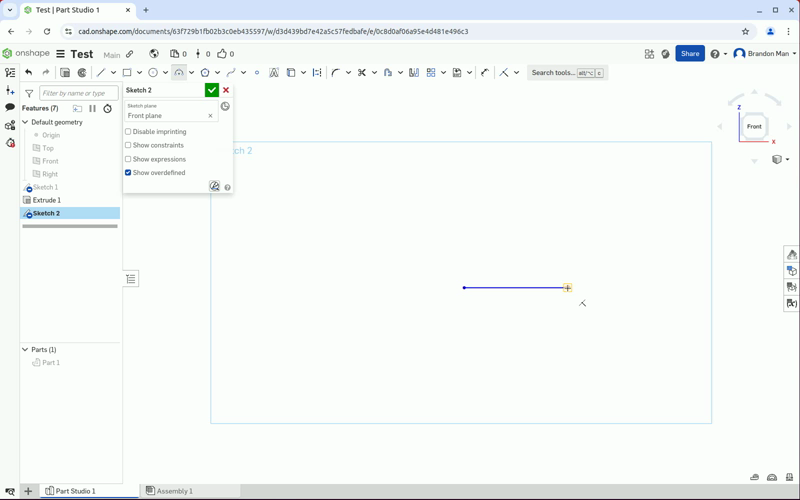
key_down(shift)
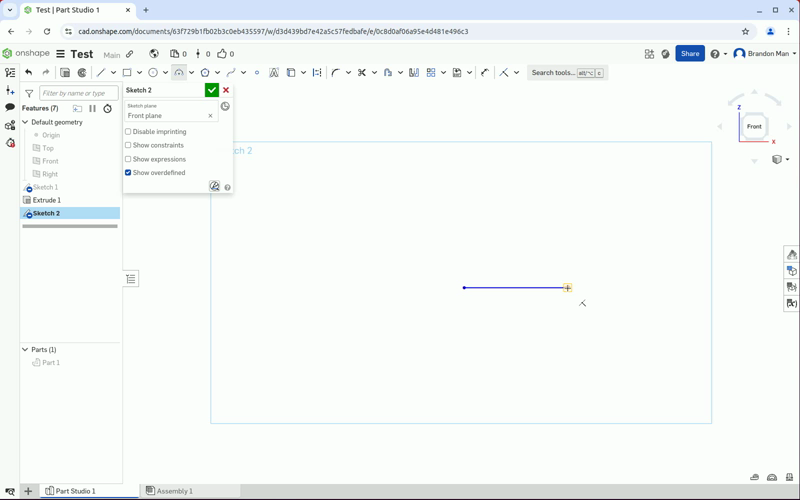
mouse_move(567, 265)
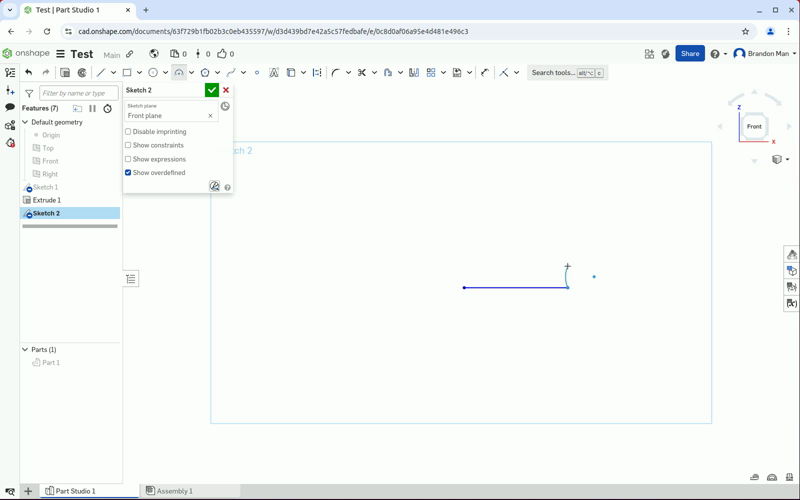
click(567, 265)
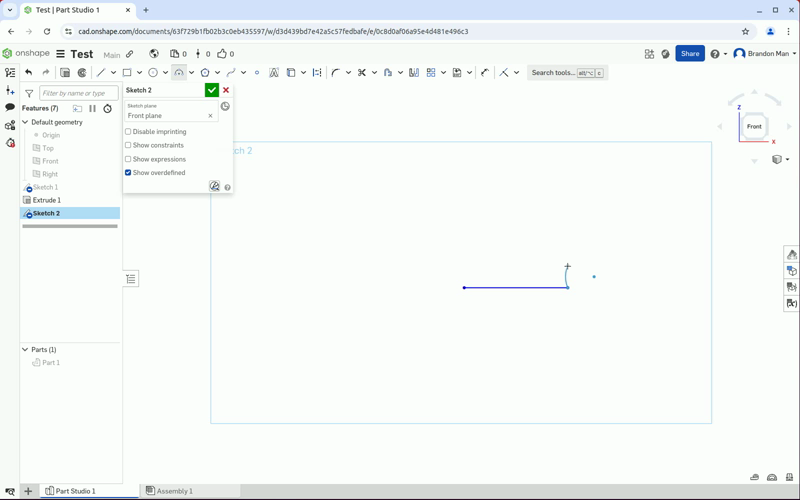
mouse_move(573, 276)
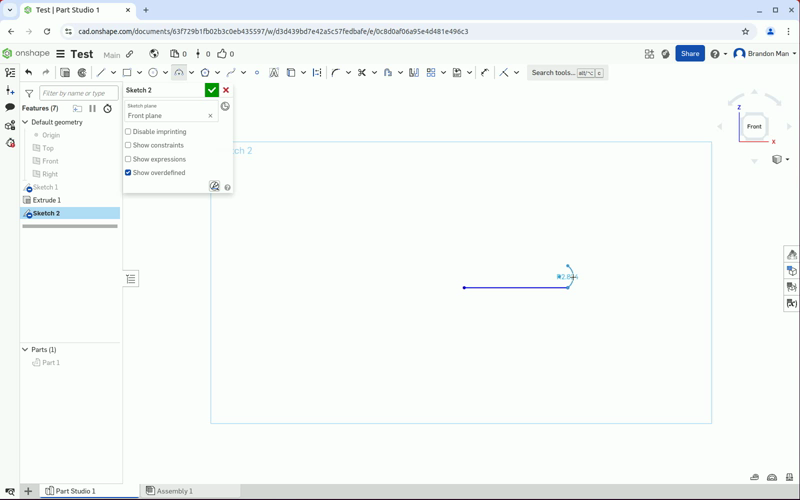
click(573, 276)
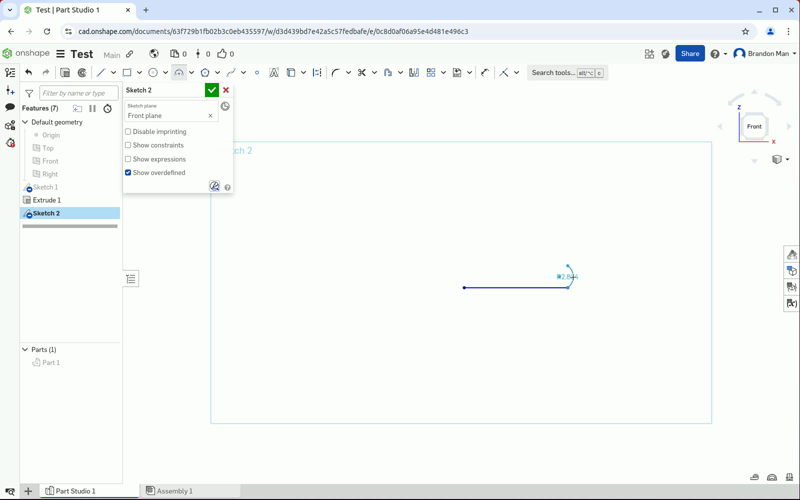
key_up(shift)
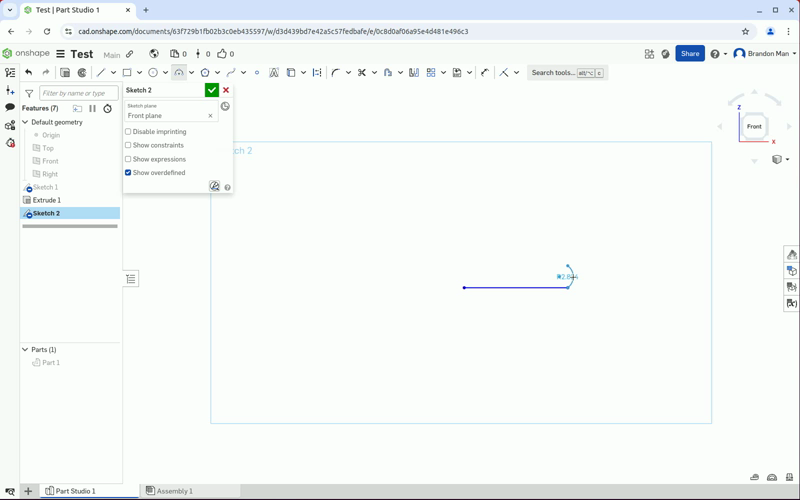
key(esc)
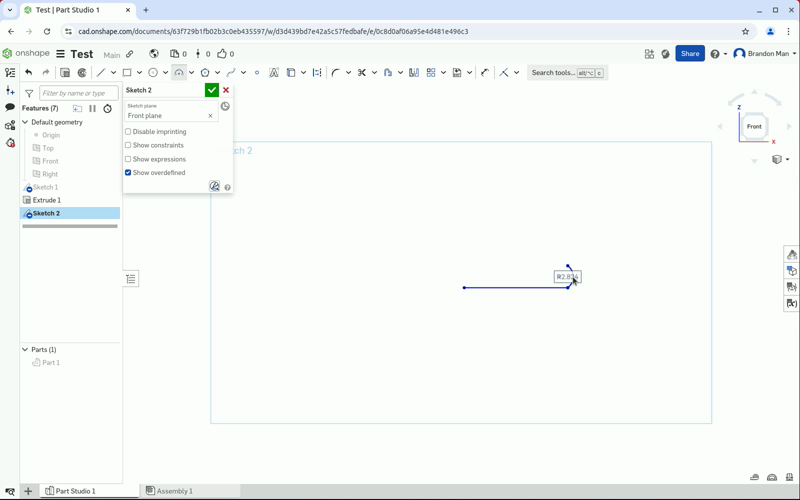
key(l)
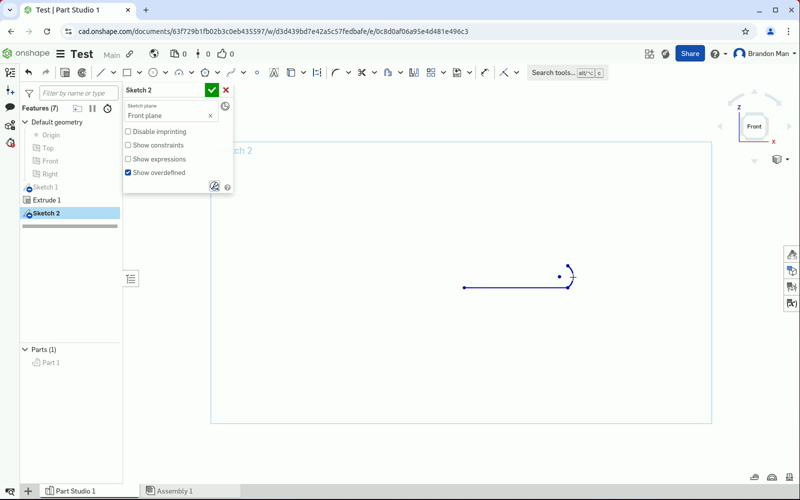
mouse_move(567, 265)
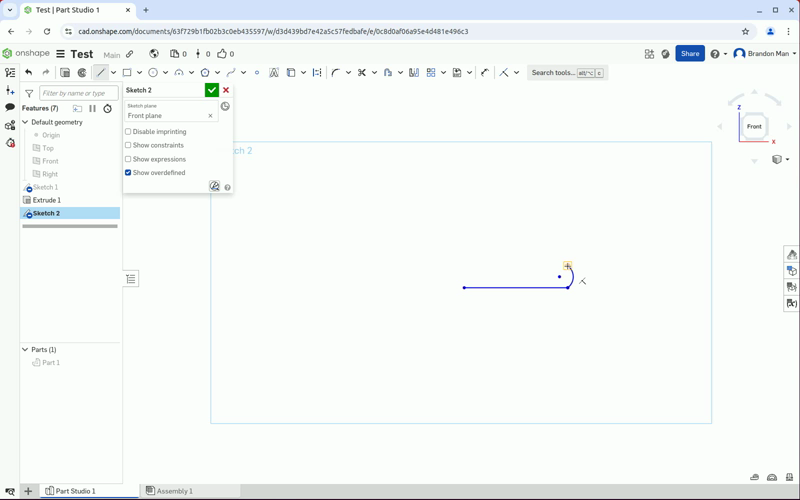
click(567, 265)
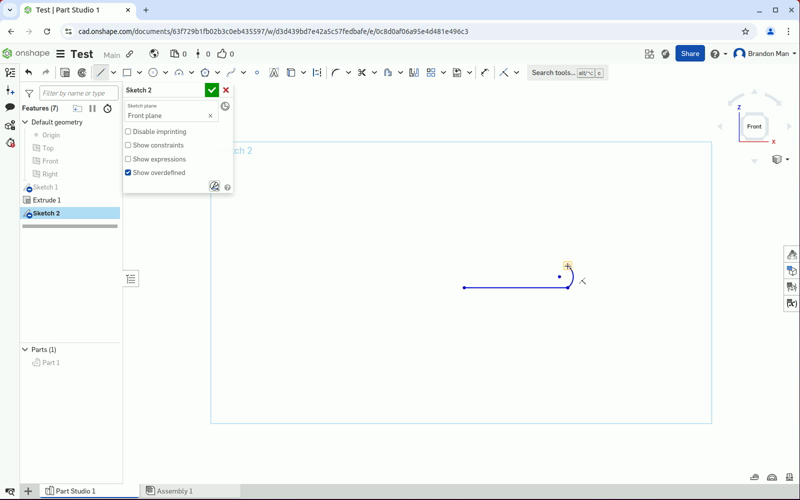
key_down(shift)
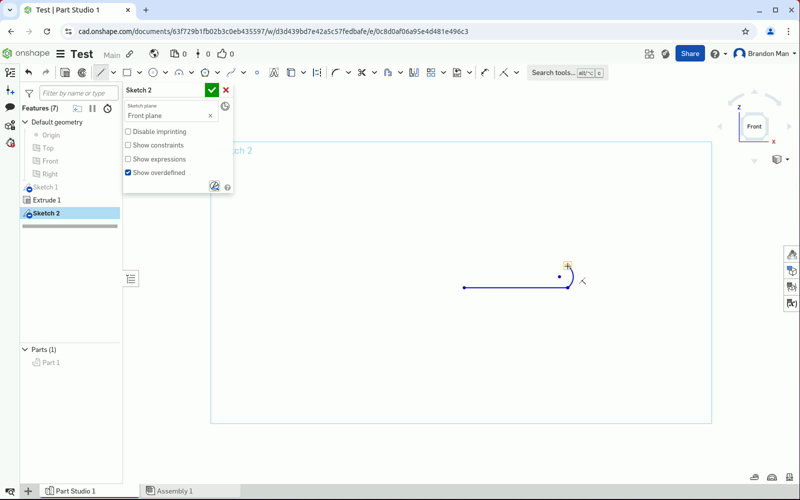
mouse_move(464, 265)
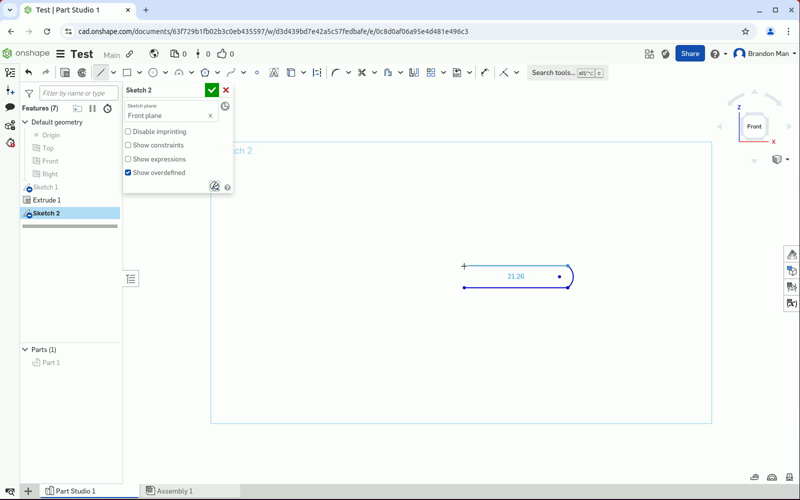
click(464, 265)
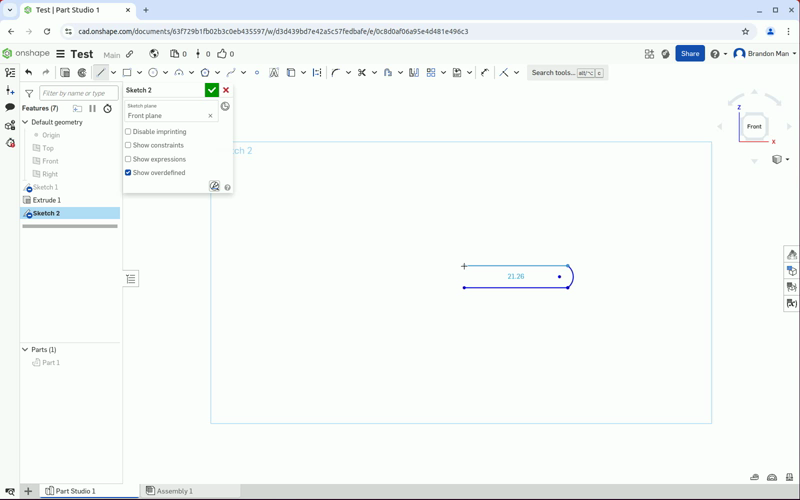
key_up(shift)
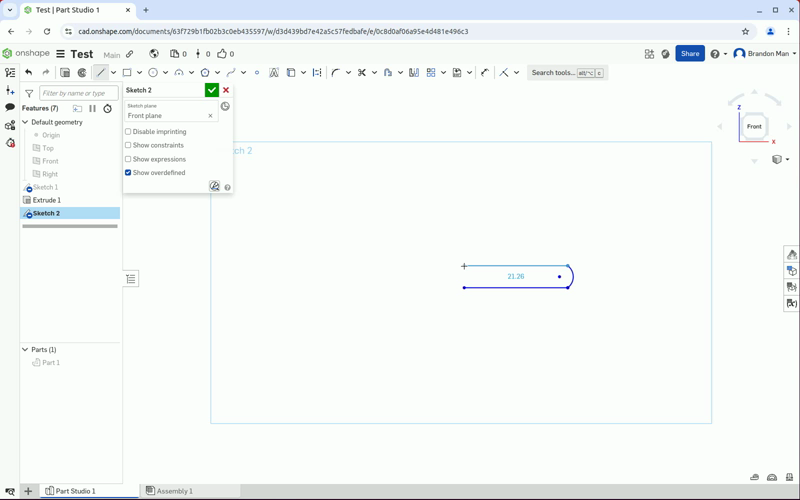
mouse_move(494, 265)
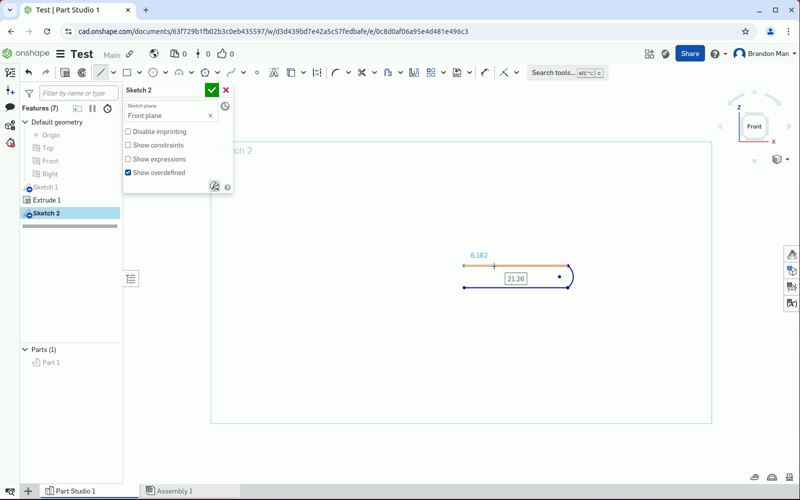
key_down(shift)
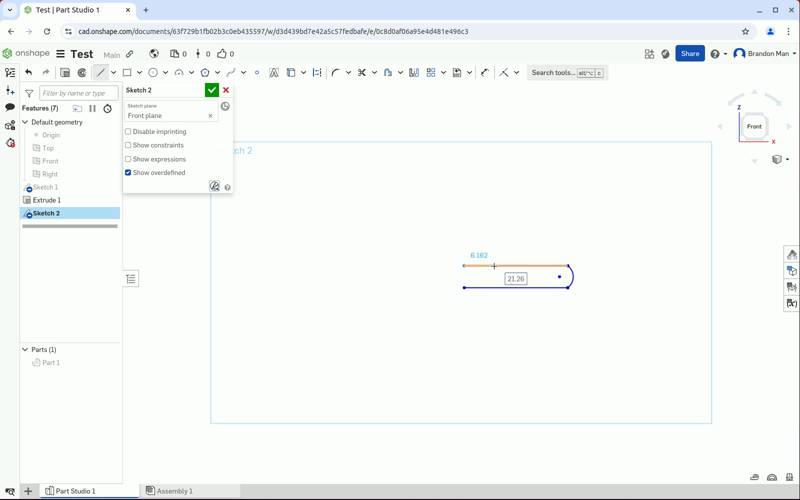
mouse_move(464, 287)
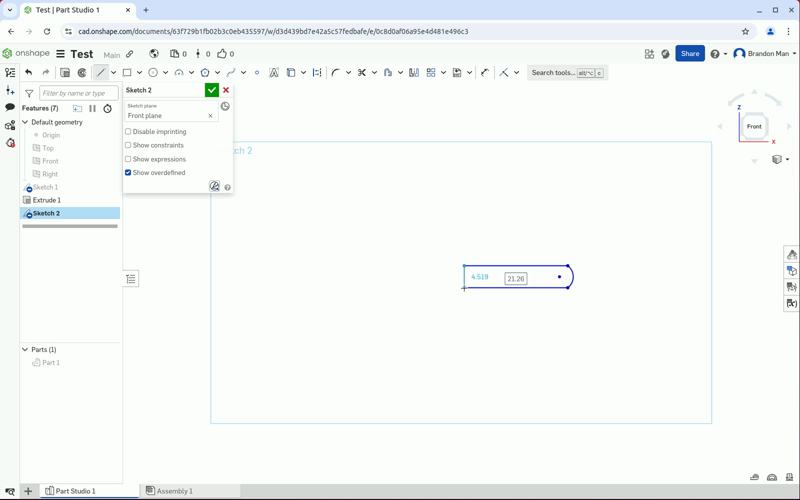
key_up(shift)
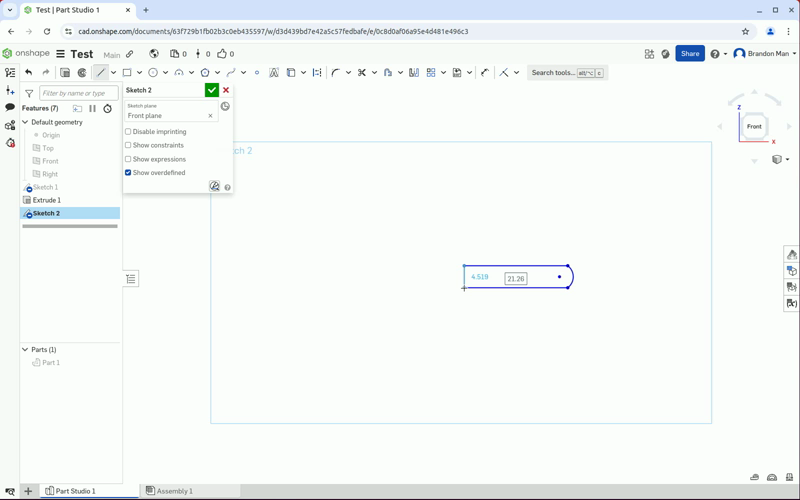
click(464, 287)
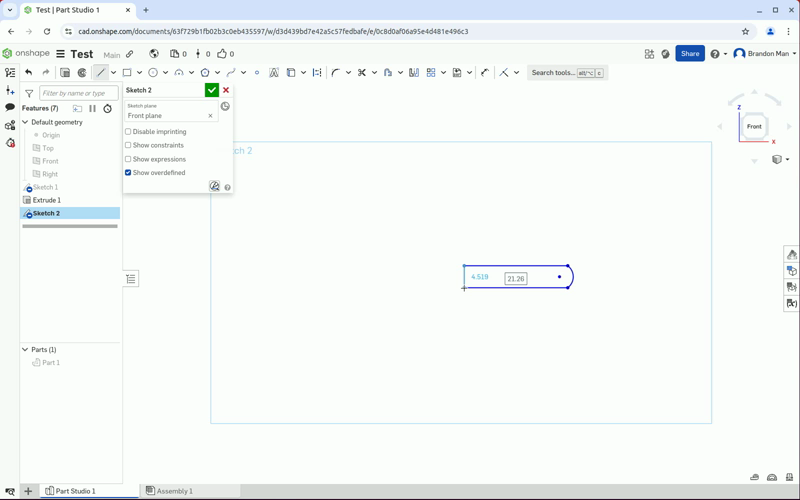
key(esc)
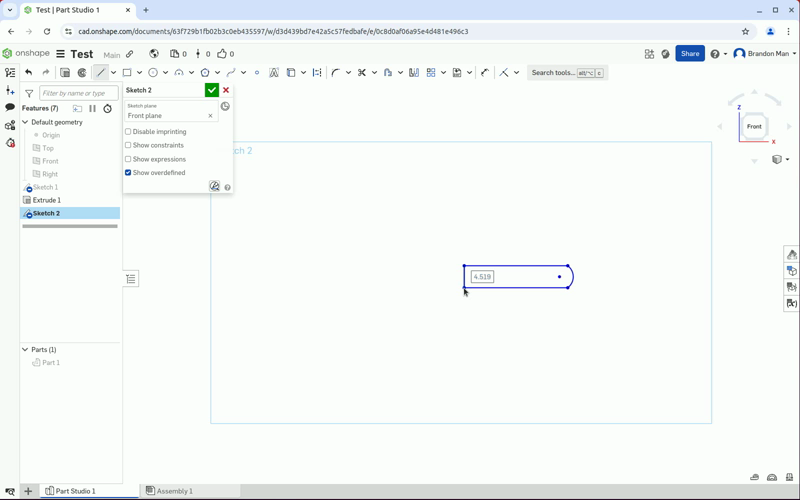
key(c)
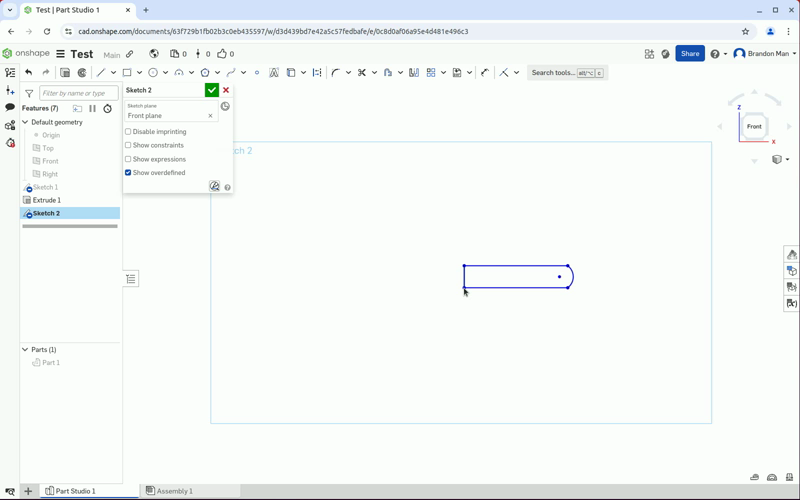
key_down(shift)
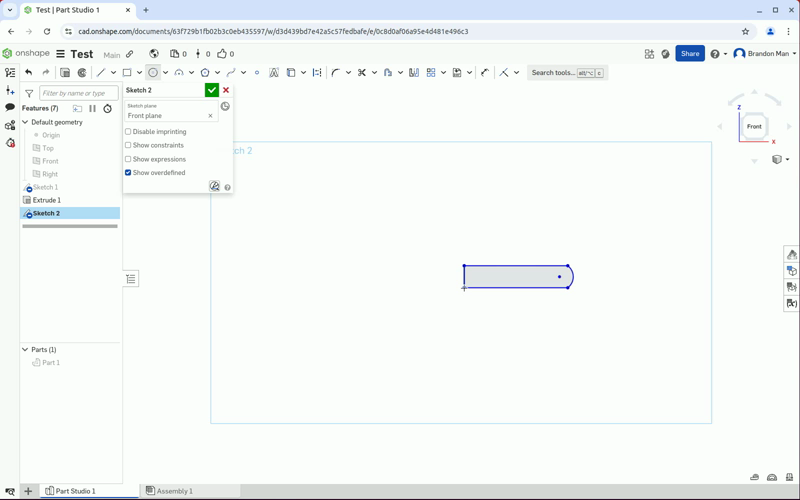
mouse_move(559, 276)
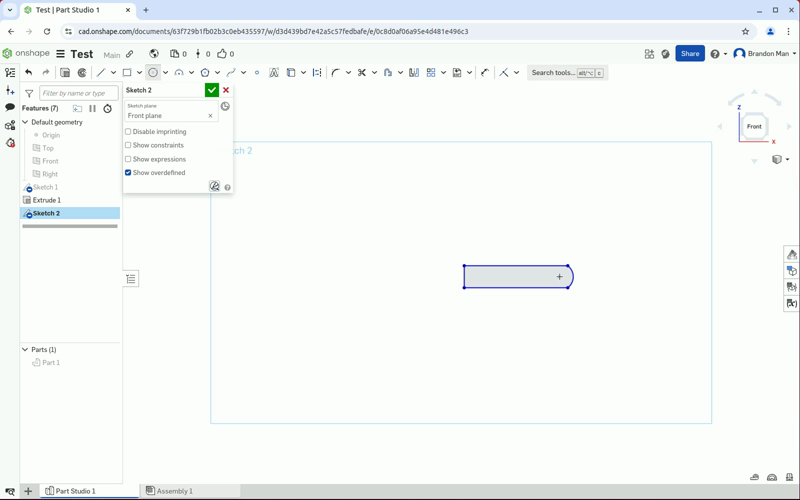
scroll(6)
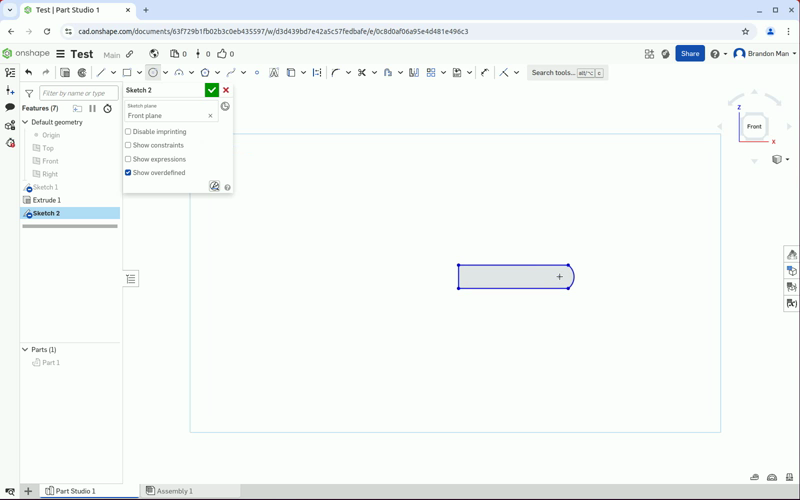
scroll(6)
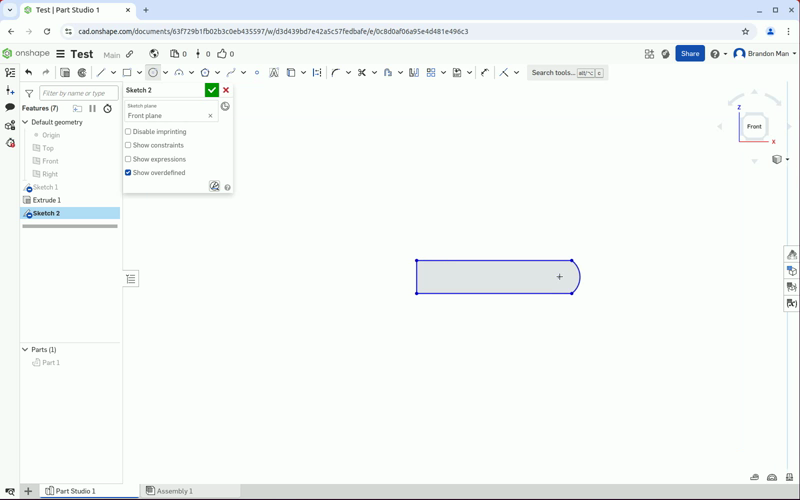
scroll(6)
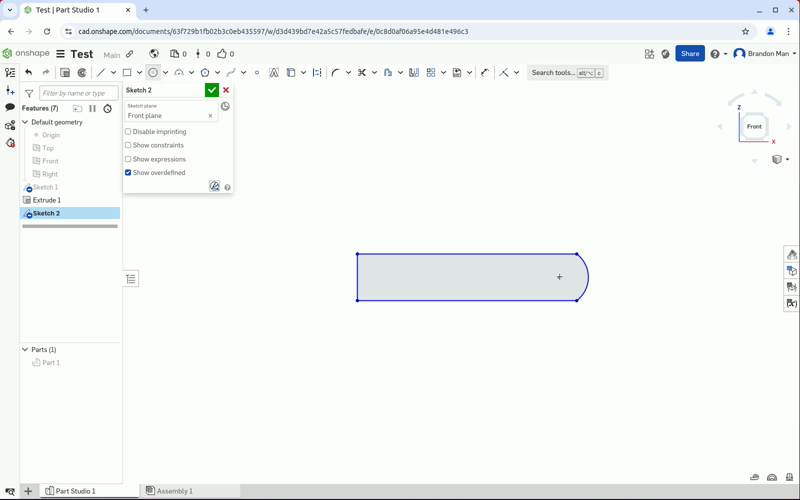
scroll(6)
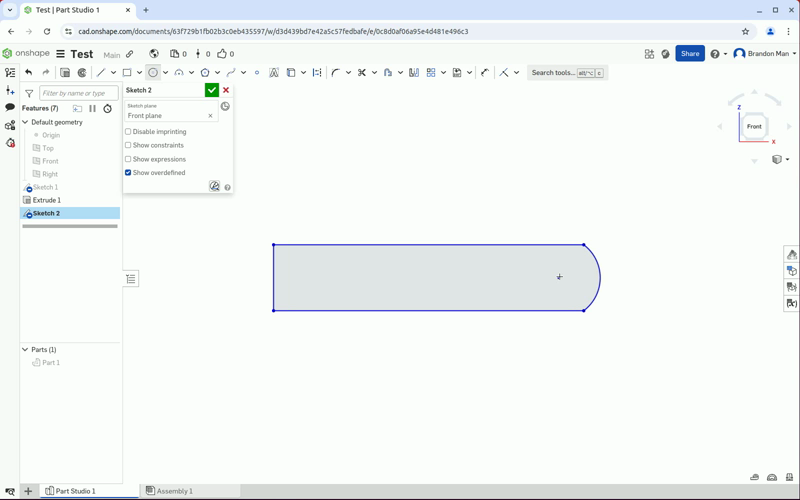
scroll(6)
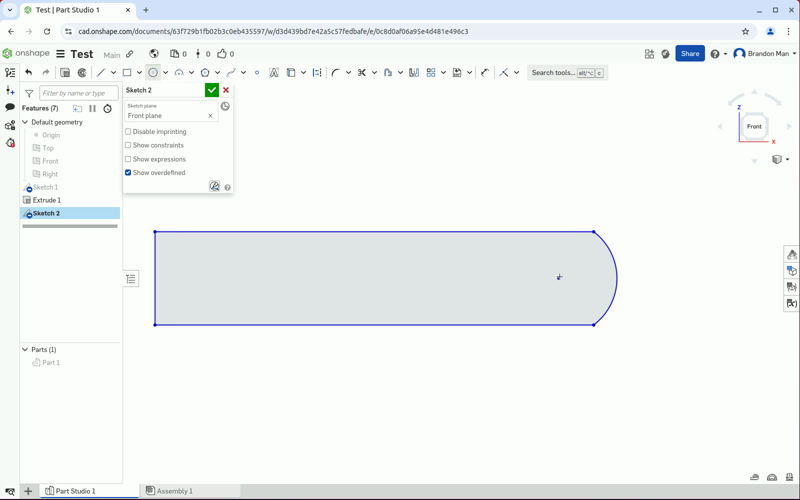
scroll(6)
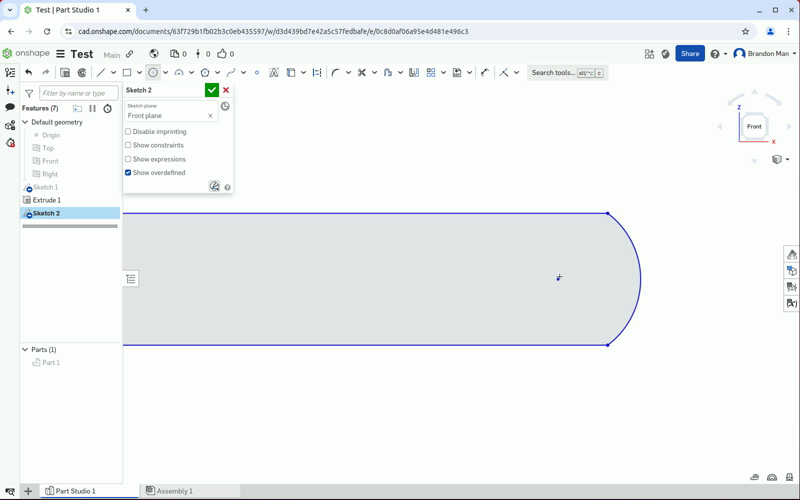
scroll(6)
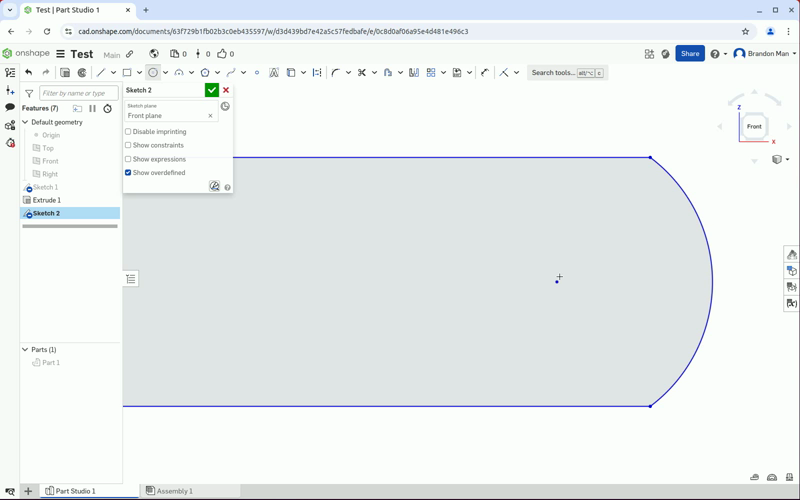
click(559, 276)
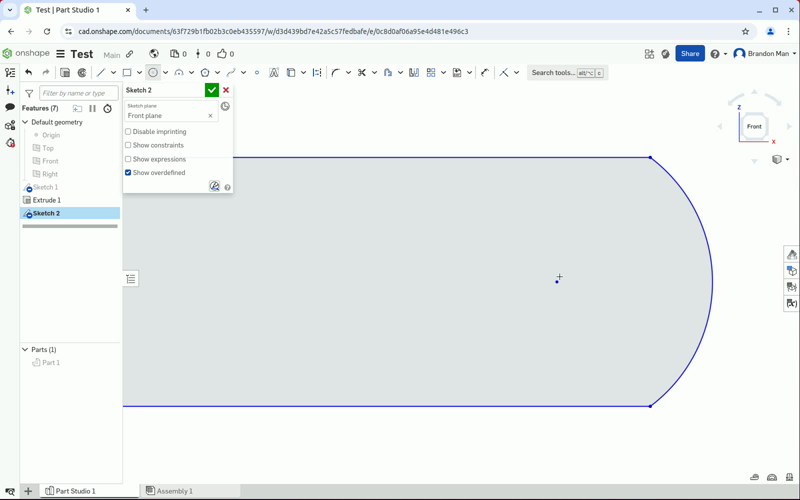
scroll(-6)
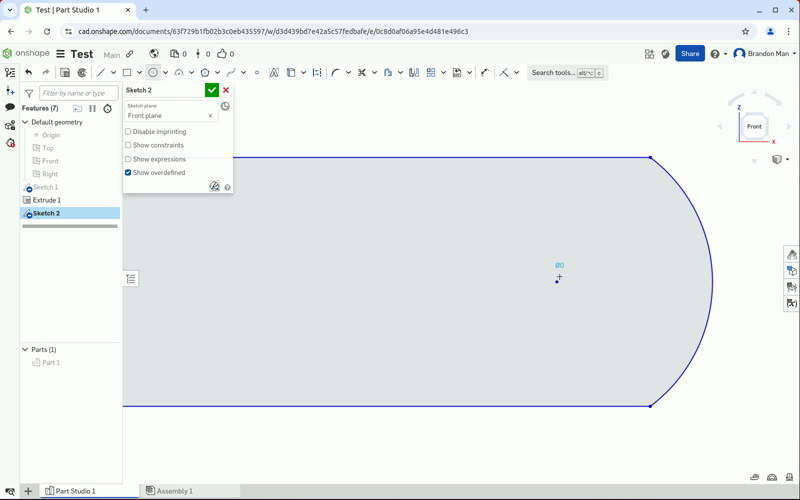
scroll(-6)
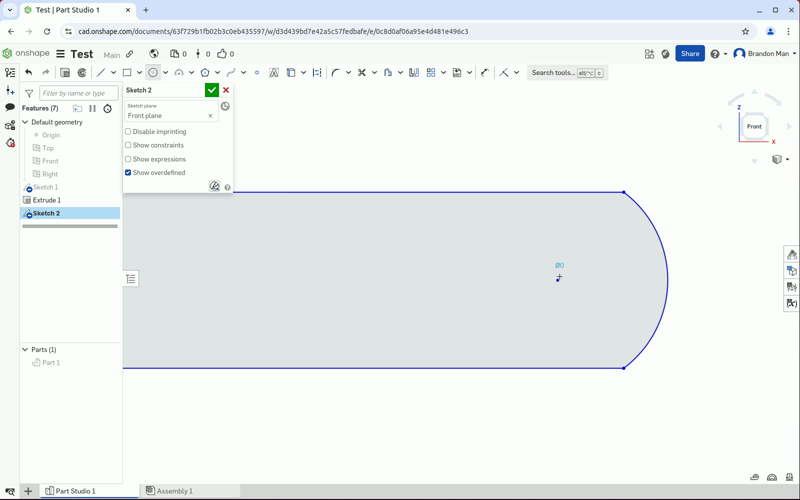
scroll(-6)
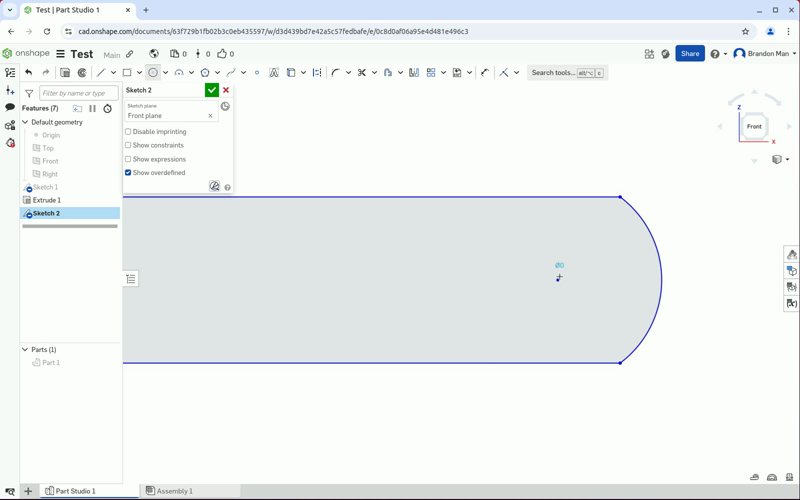
scroll(-6)
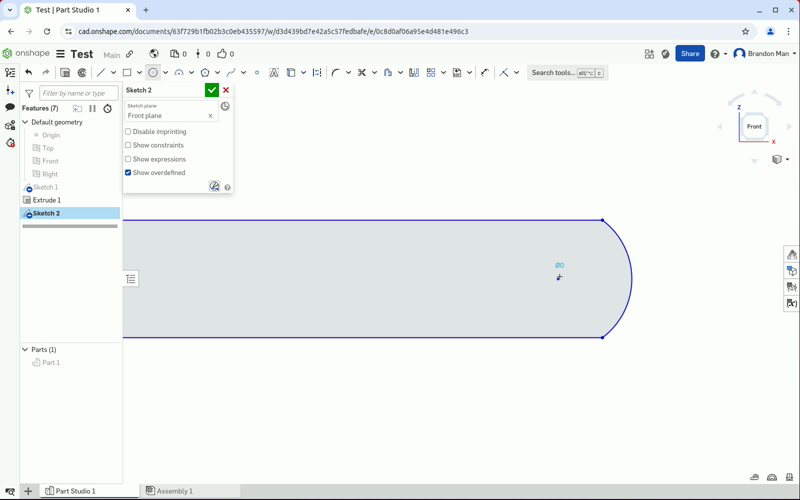
scroll(-6)
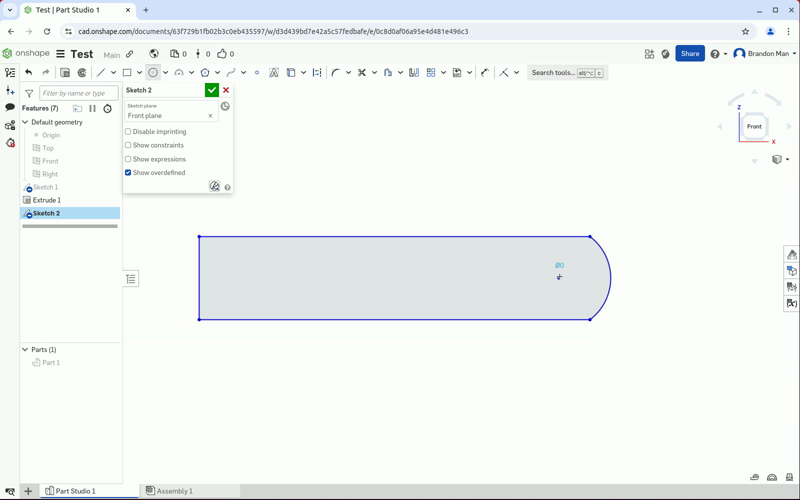
scroll(-6)
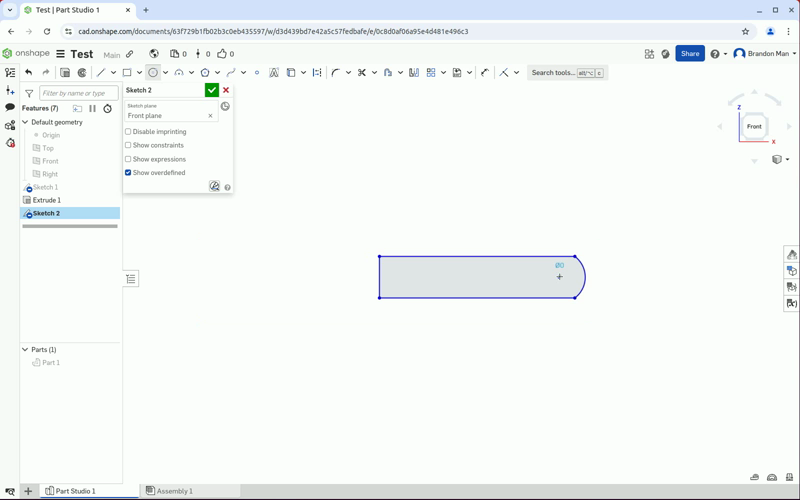
scroll(-6)
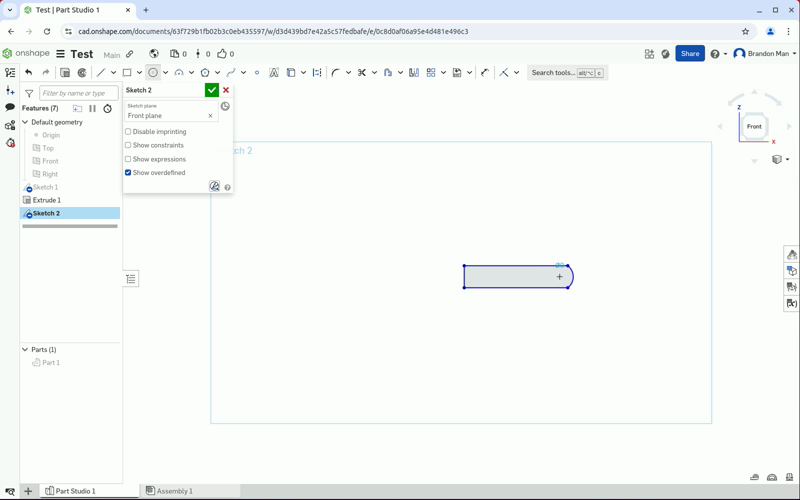
key_up(shift)
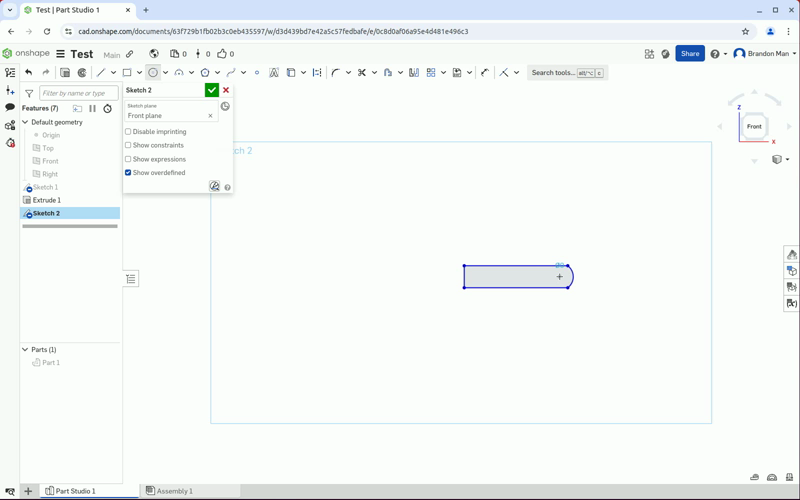
mouse_move(565, 276)
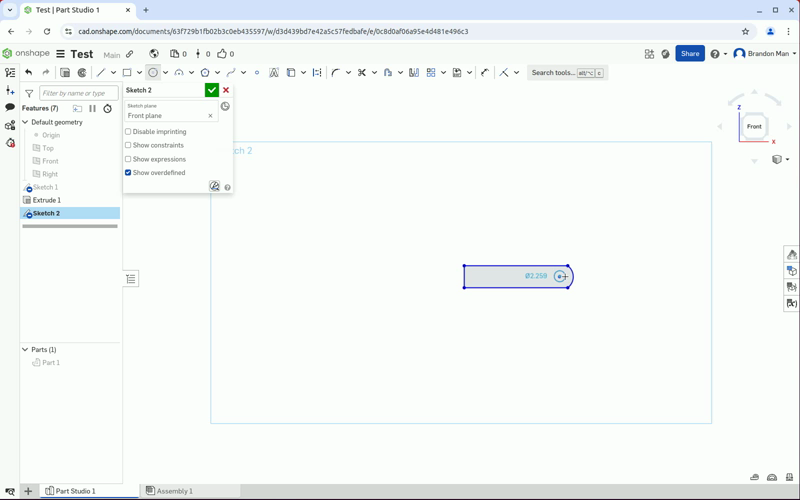
click(565, 276)
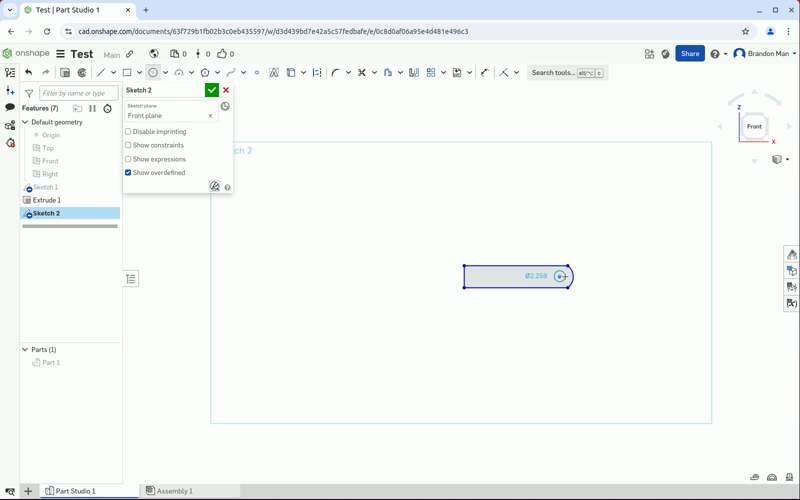
key(esc)
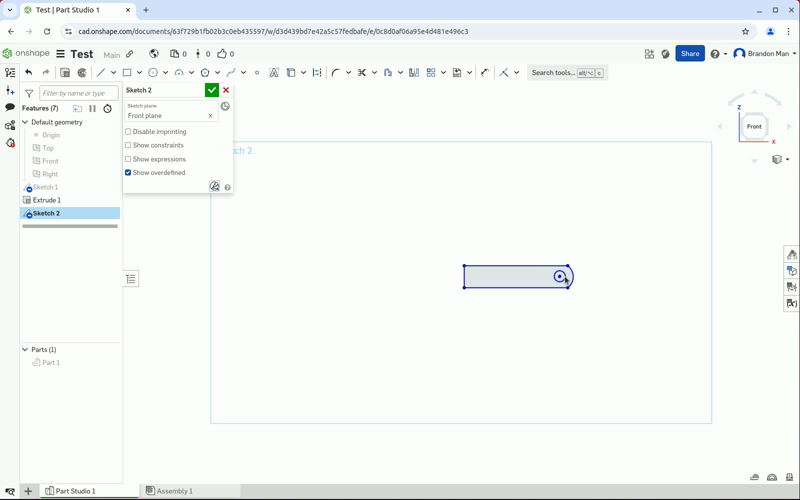
mouse_move(496, 274)
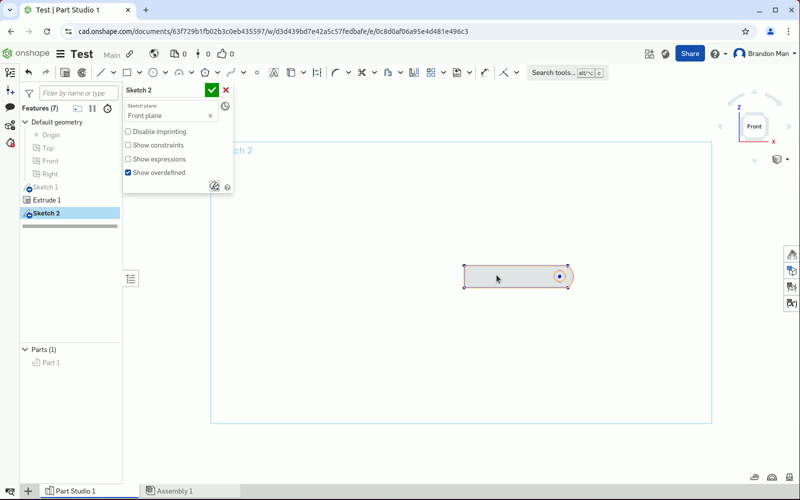
click(496, 274)
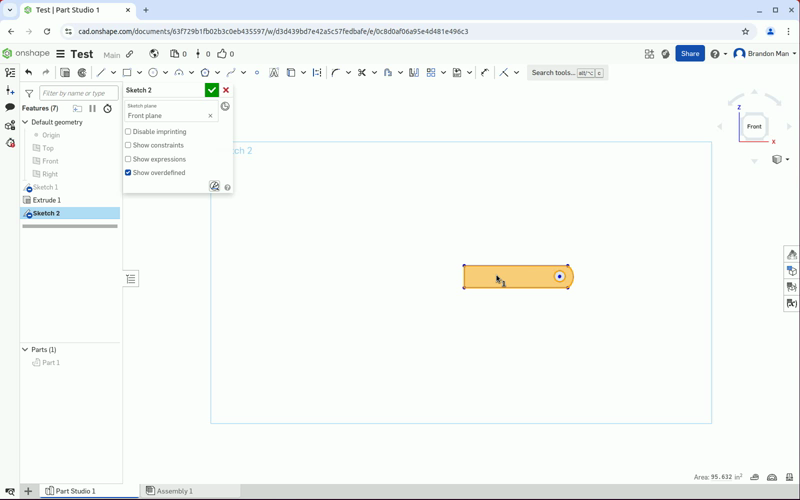
mouse_move(73, 352)
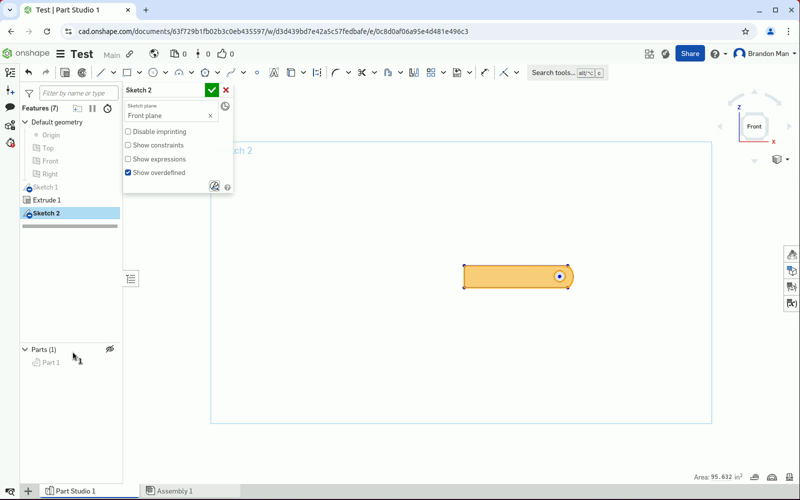
key(shift+y)
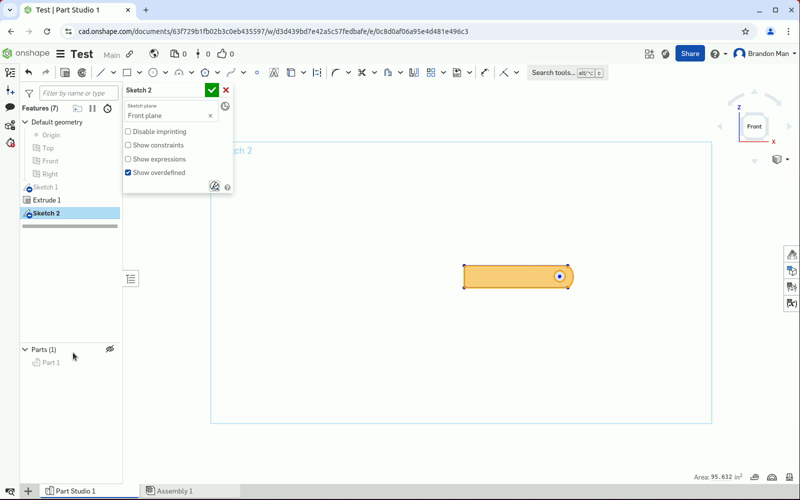
key(shift+e)
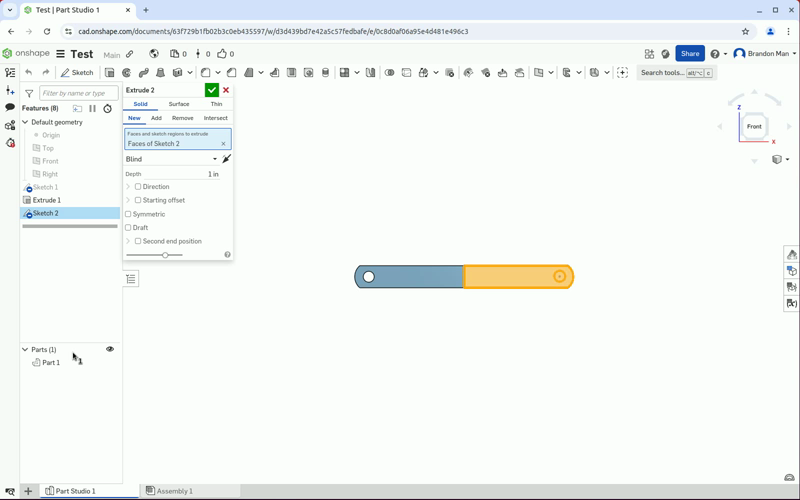
mouse_move(143, 106)
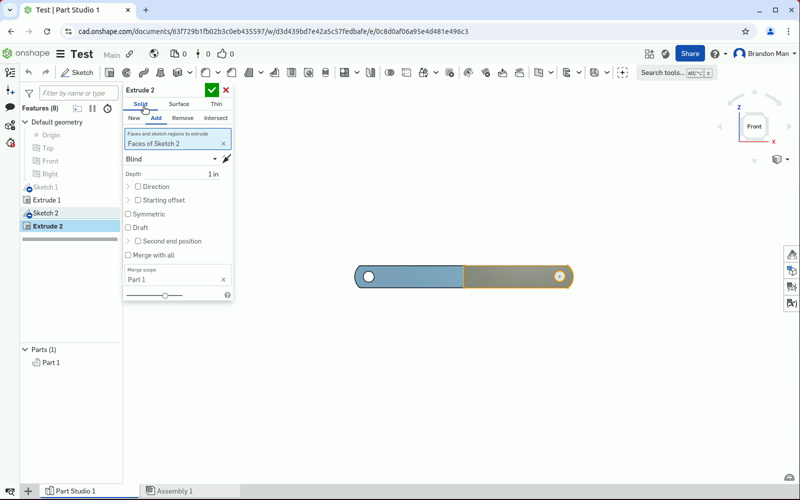
click(143, 106)
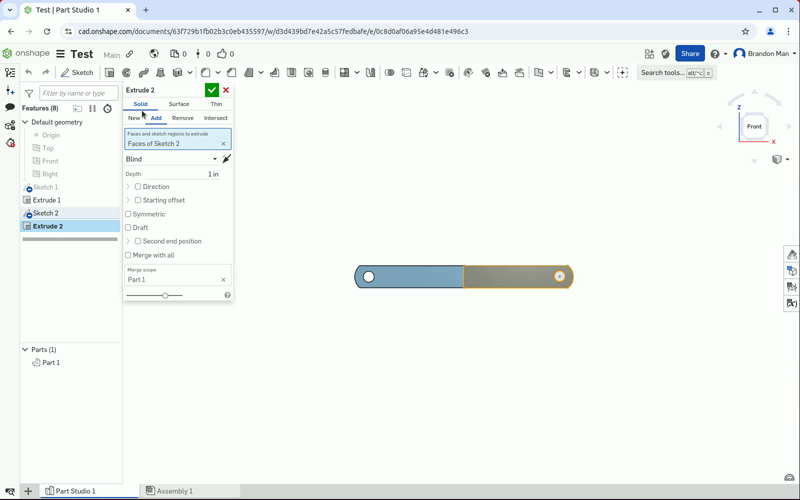
mouse_move(137, 120)
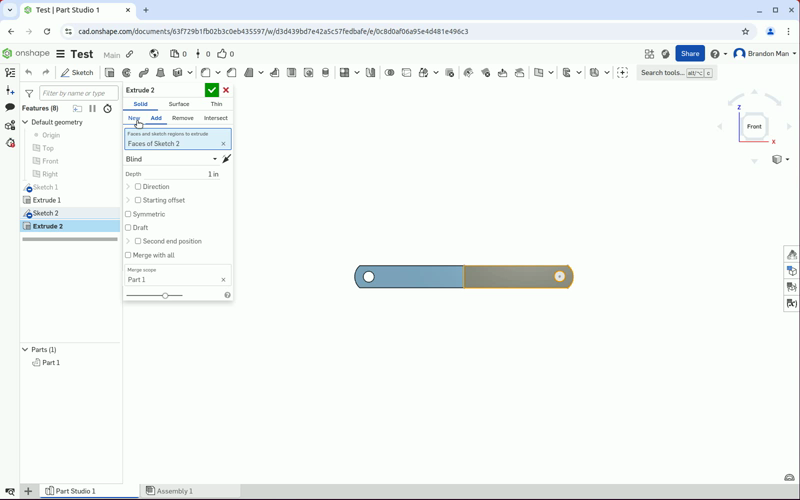
click(137, 120)
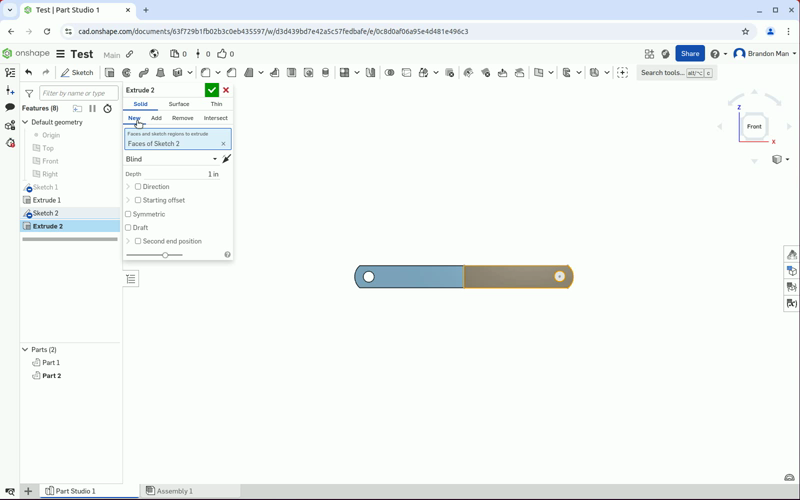
key(tab, 4)
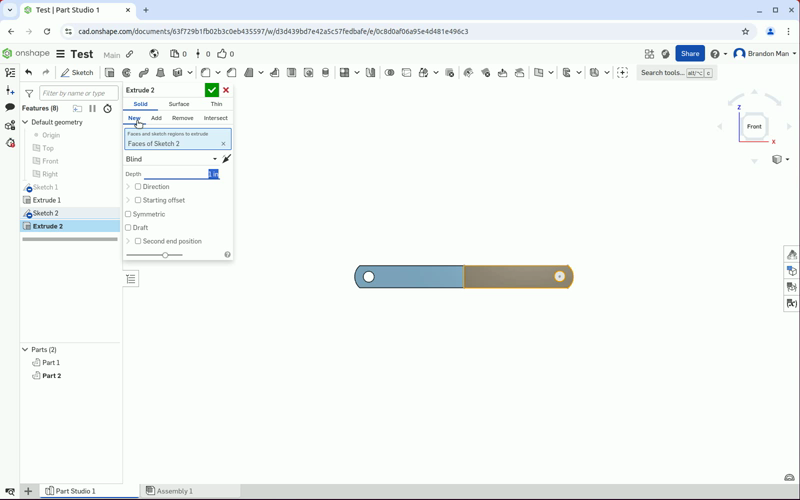
text(1.204)
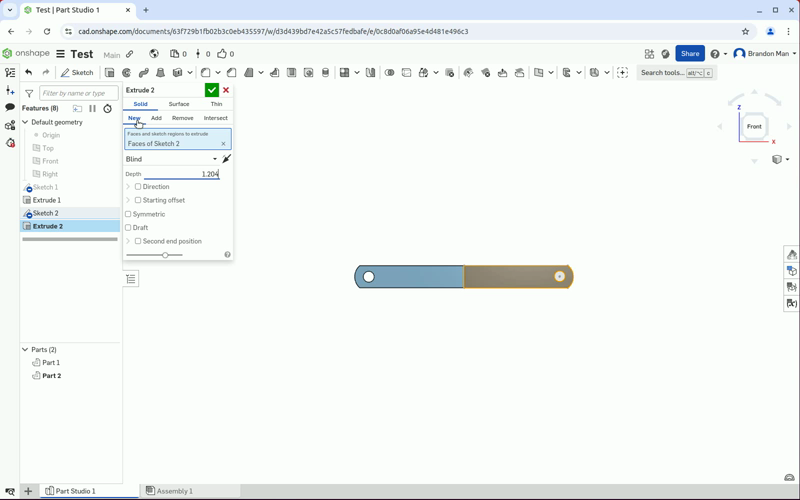
key(enter)
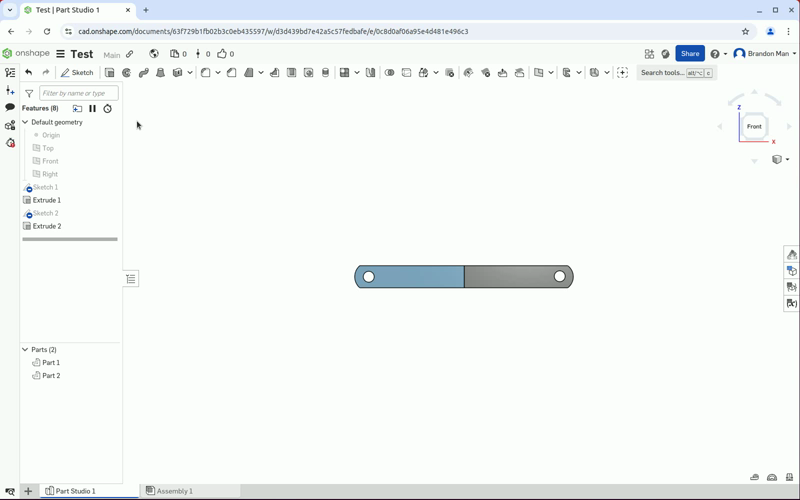
key(shift+h)
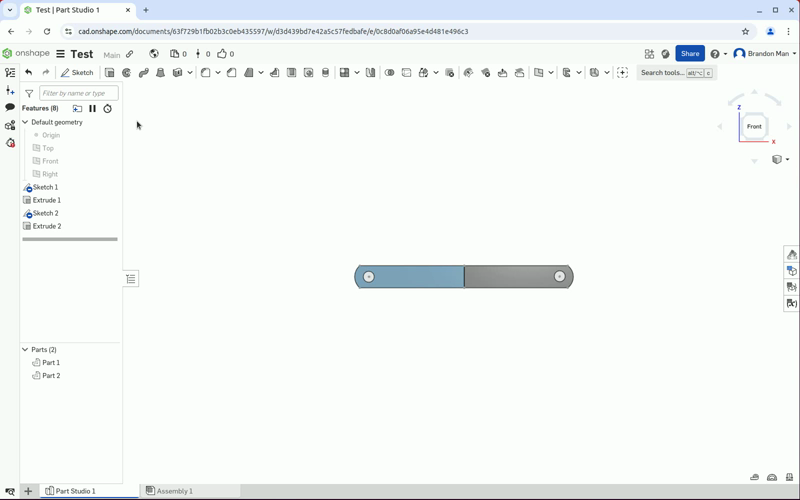
key(shift+h)
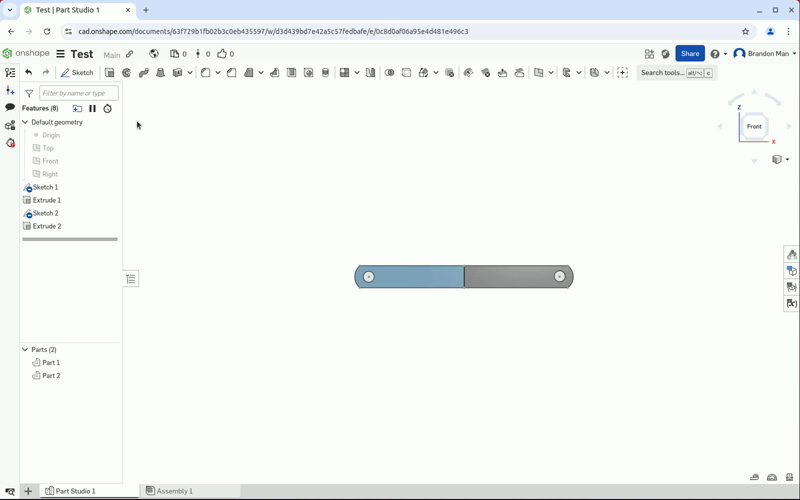
key(shift+7)
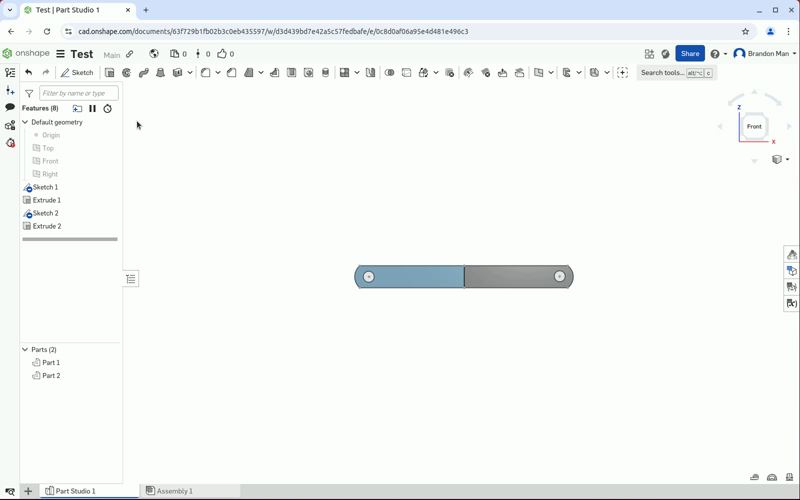
key(left, 2)
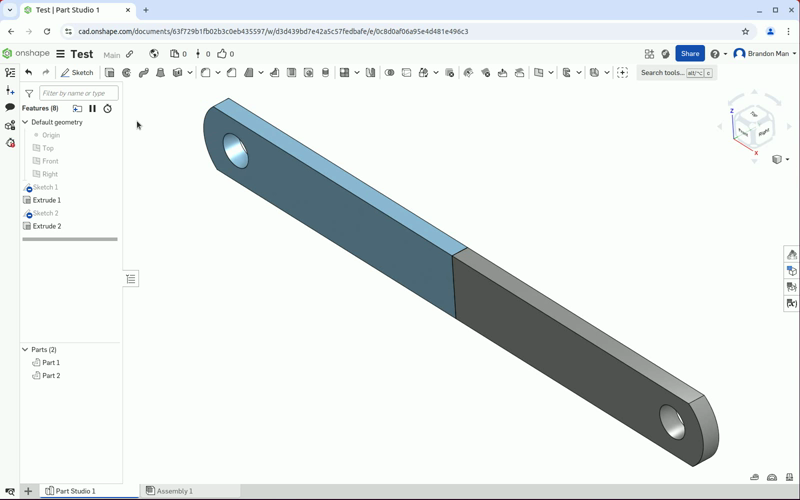
key(down, 2)
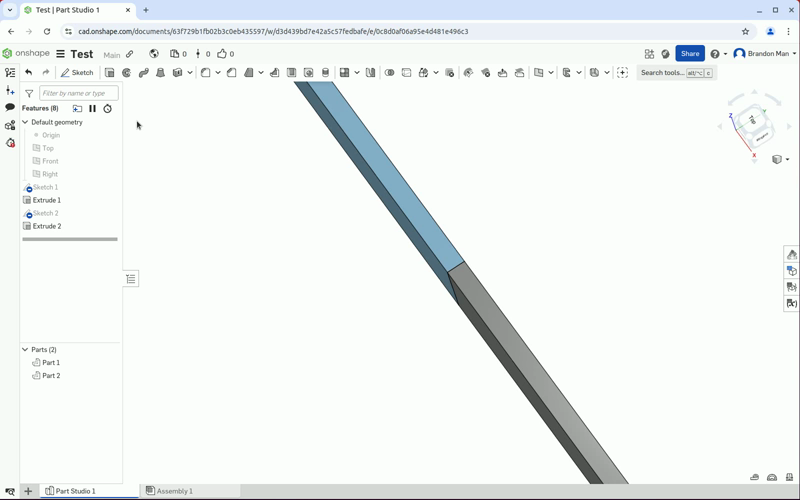
key(up, 2)
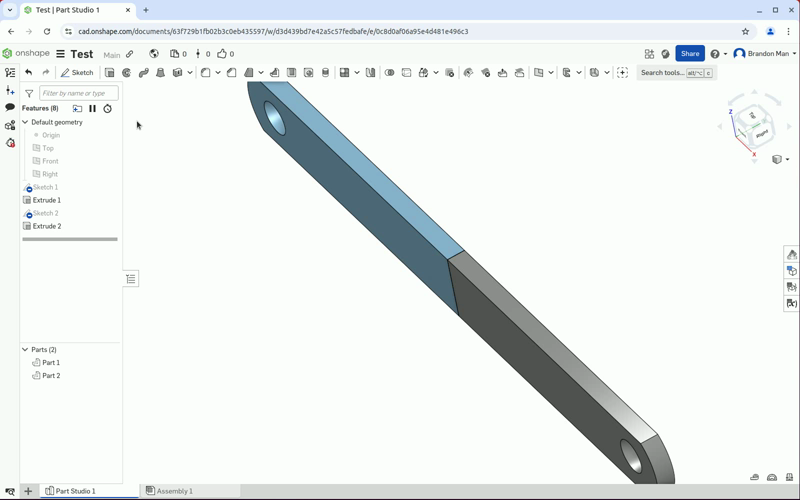
key(right, 2)
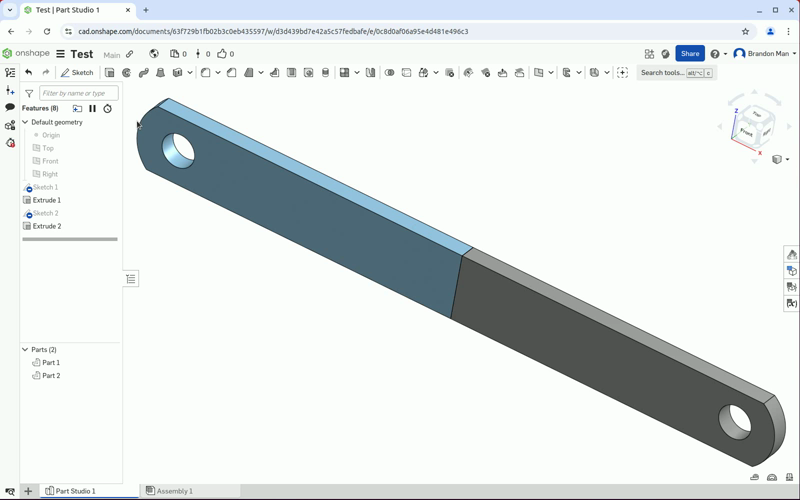
mouse_move(73, 189)
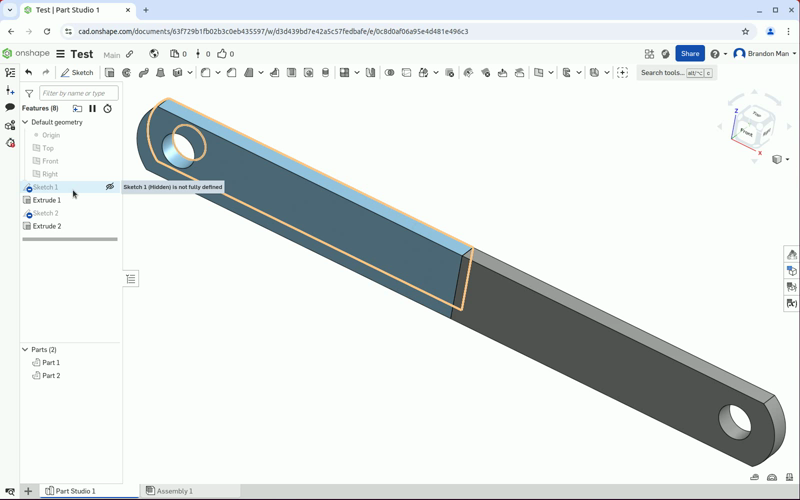
click(73, 189)